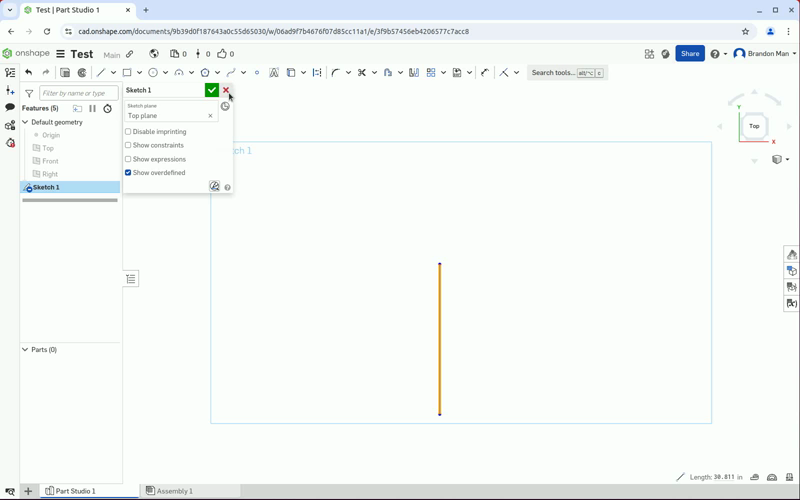
key(shift+h)
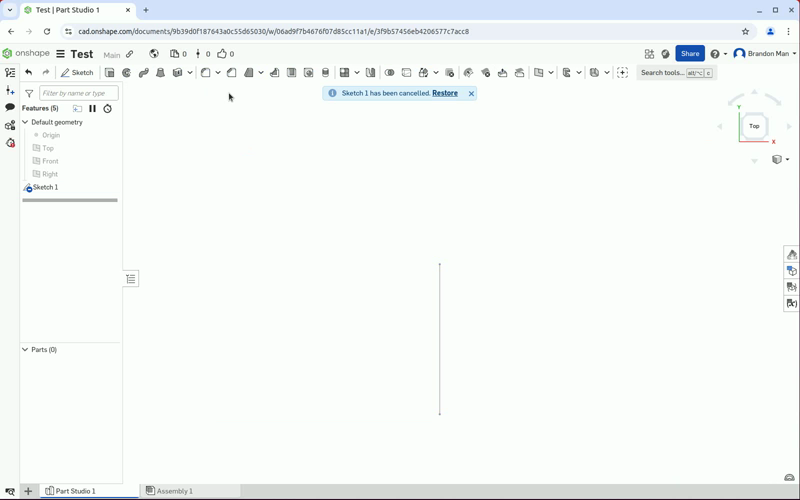
key(shift+s)
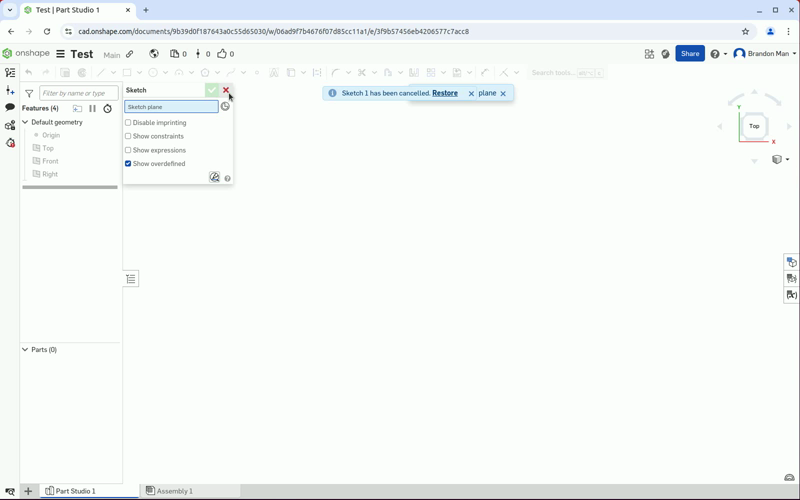
mouse_move(73, 150)
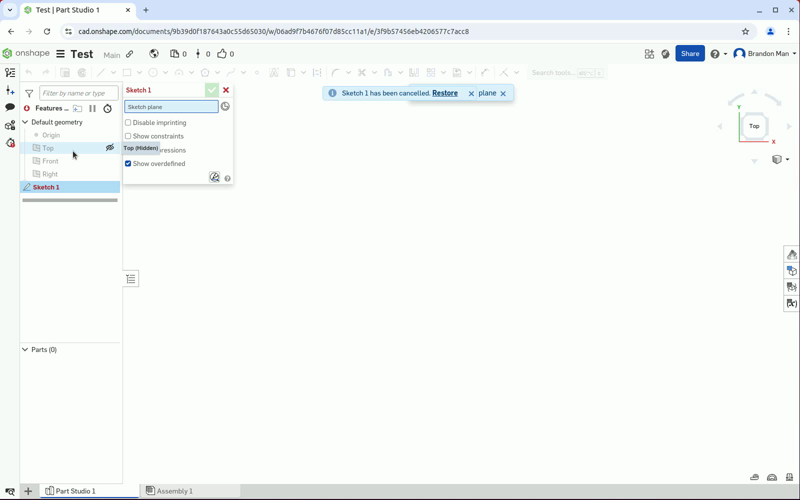
click(73, 150)
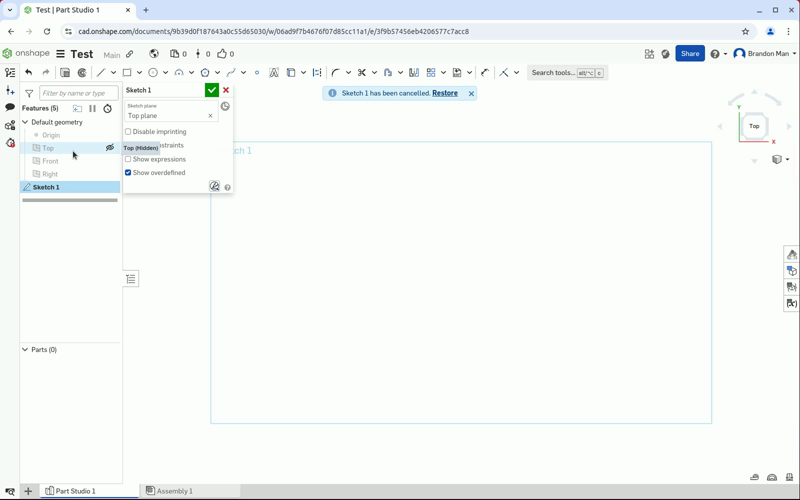
mouse_move(73, 352)
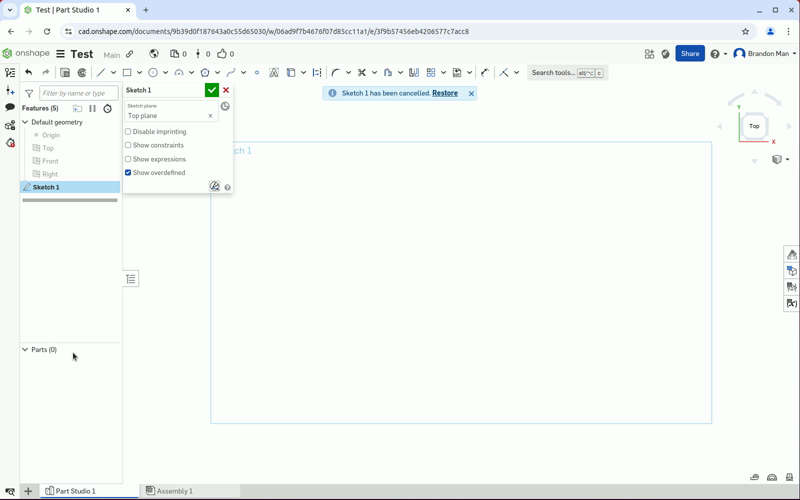
key(y)
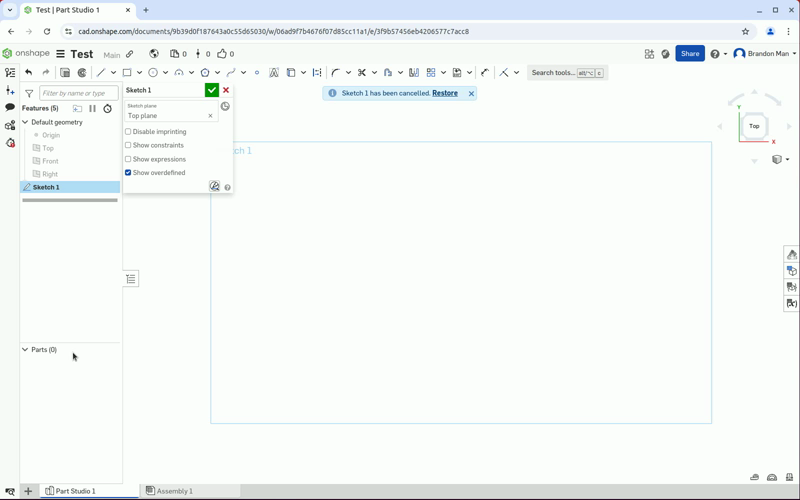
key(l)
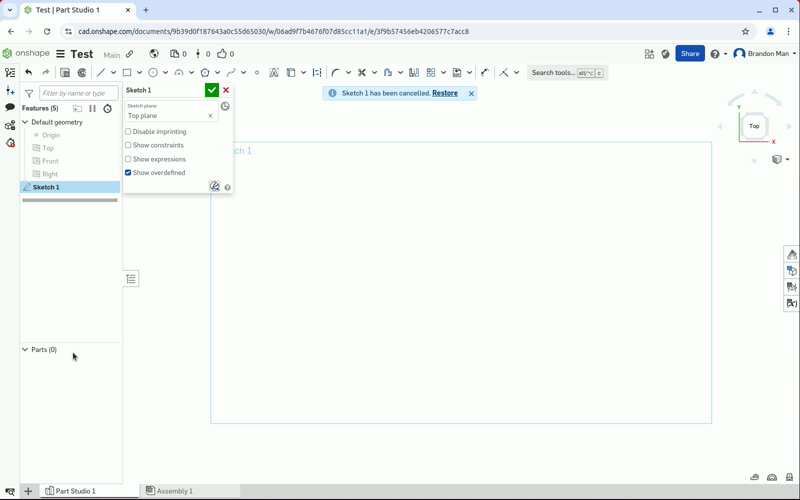
key_down(shift)
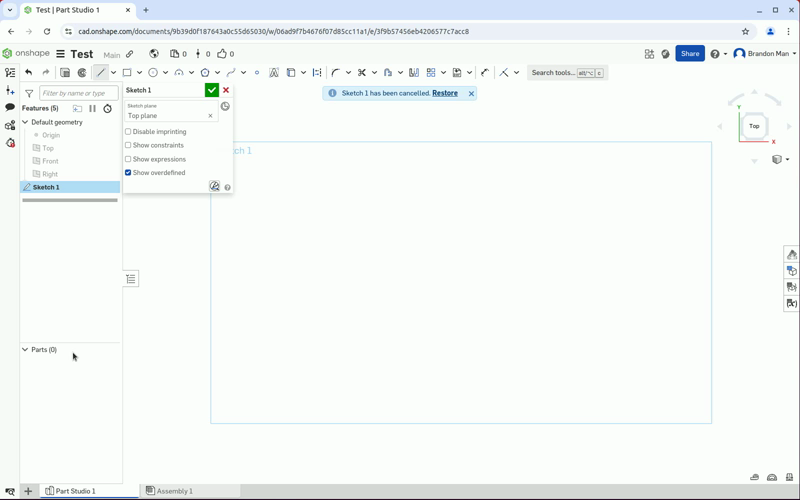
mouse_move(348, 395)
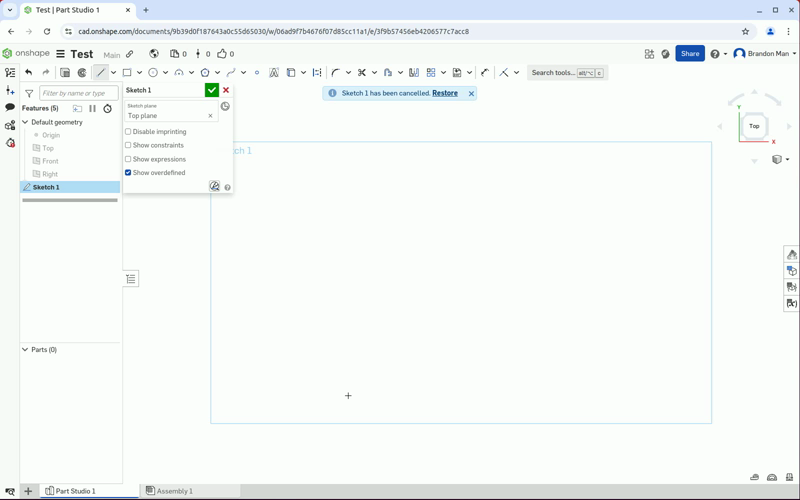
click(348, 395)
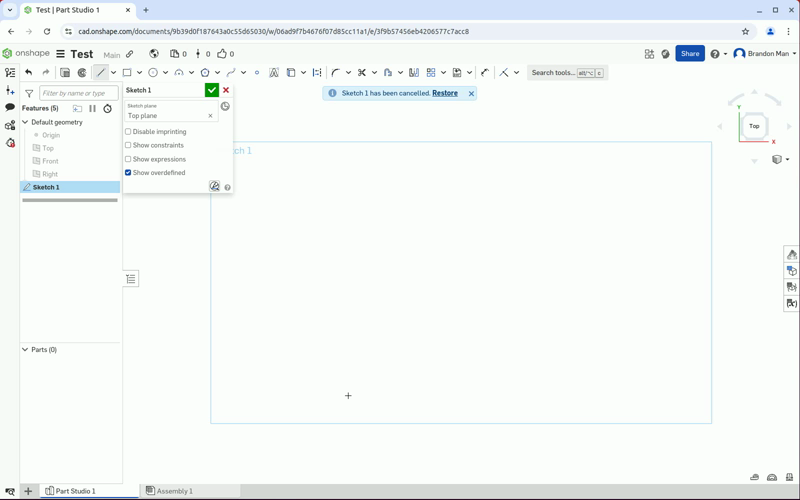
key_up(shift)
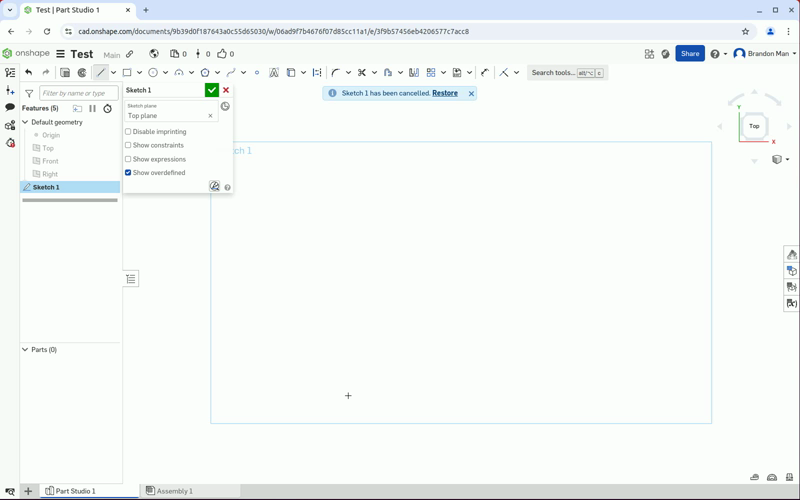
key_down(shift)
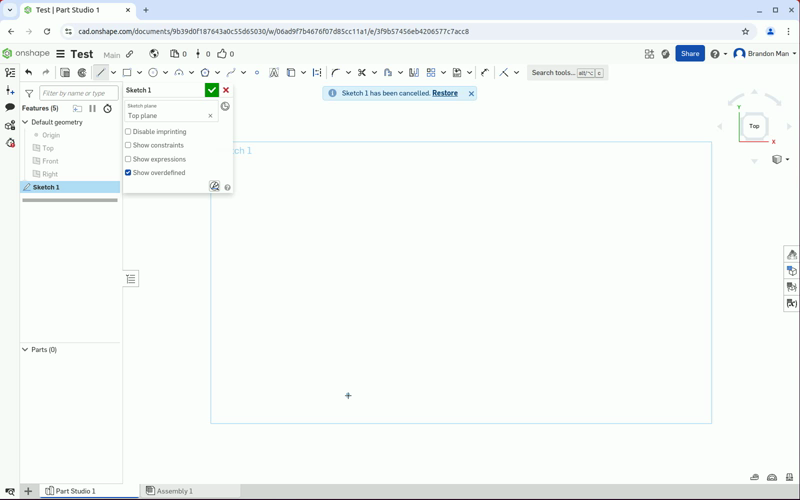
mouse_move(460, 395)
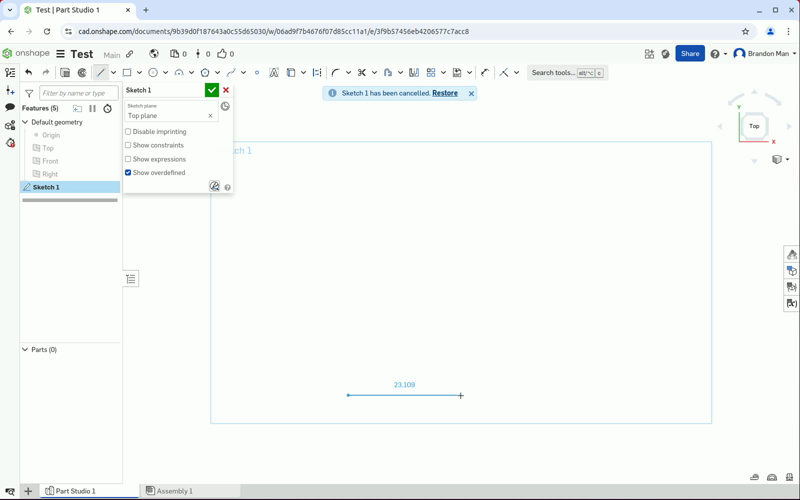
click(460, 395)
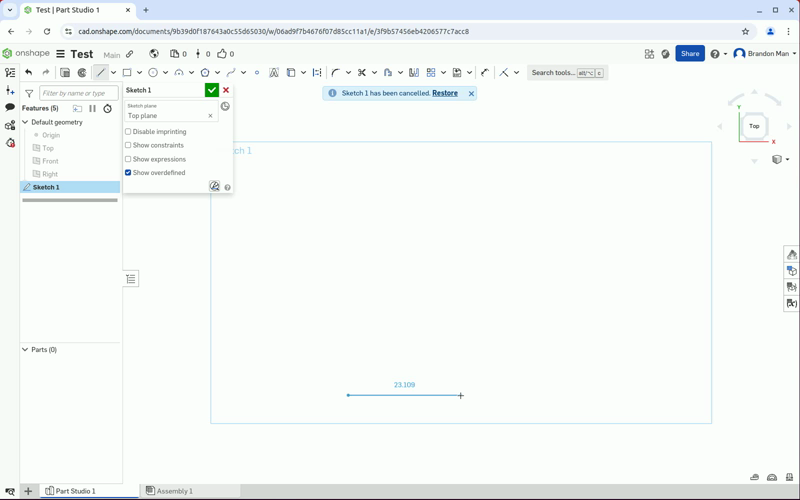
key_up(shift)
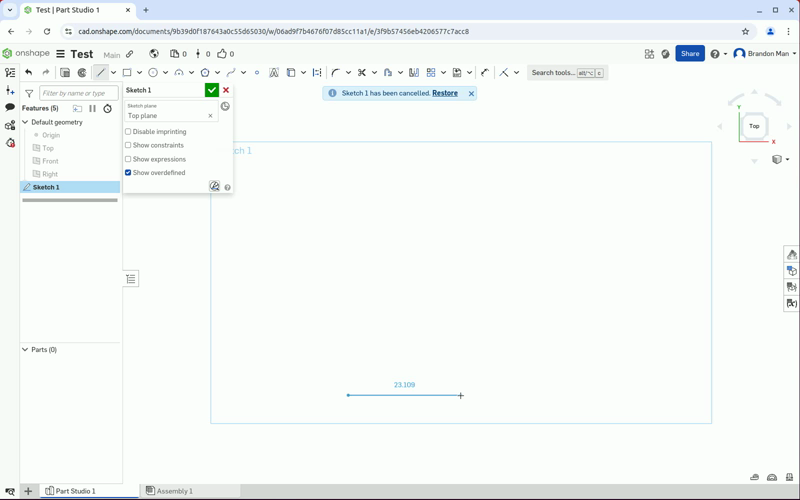
key_down(shift)
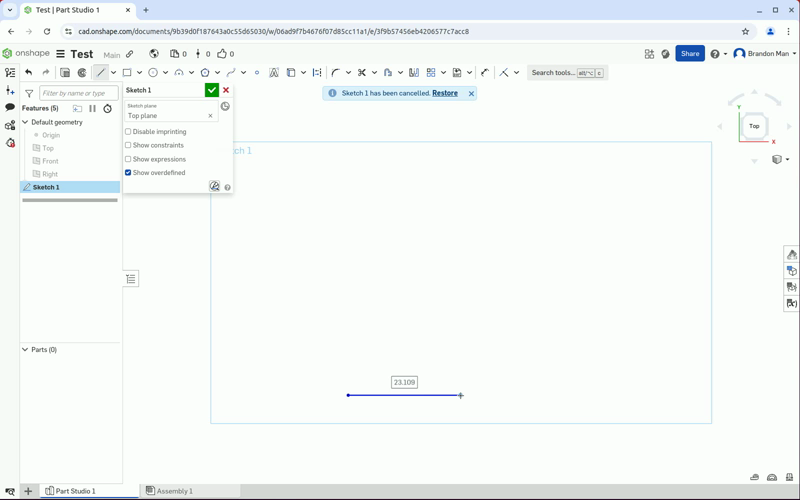
mouse_move(460, 282)
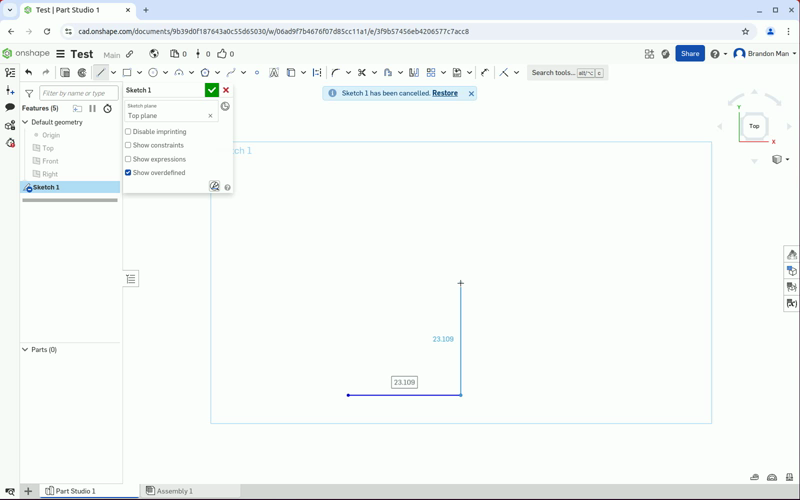
click(460, 282)
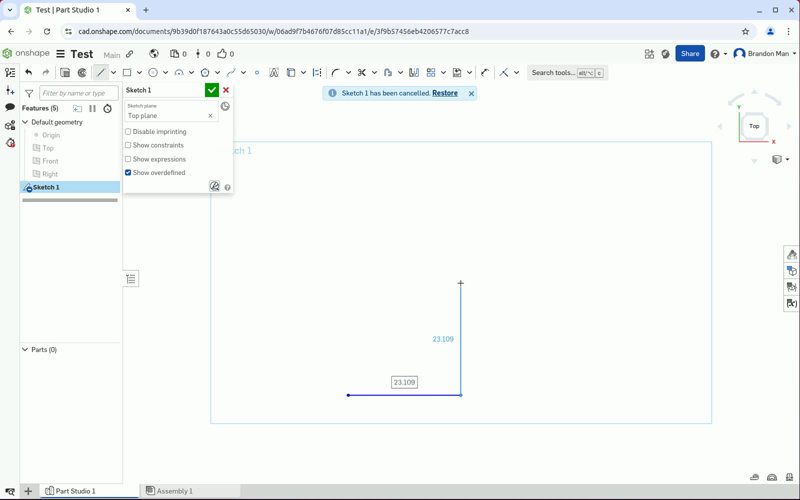
key_up(shift)
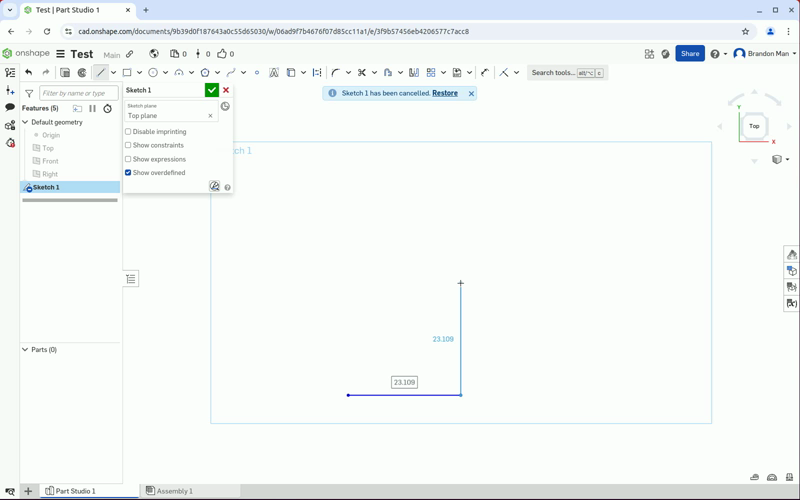
key_down(shift)
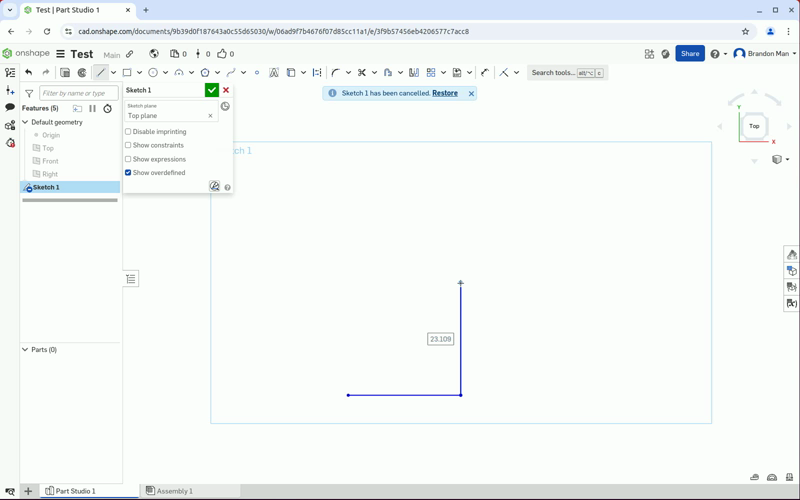
mouse_move(348, 282)
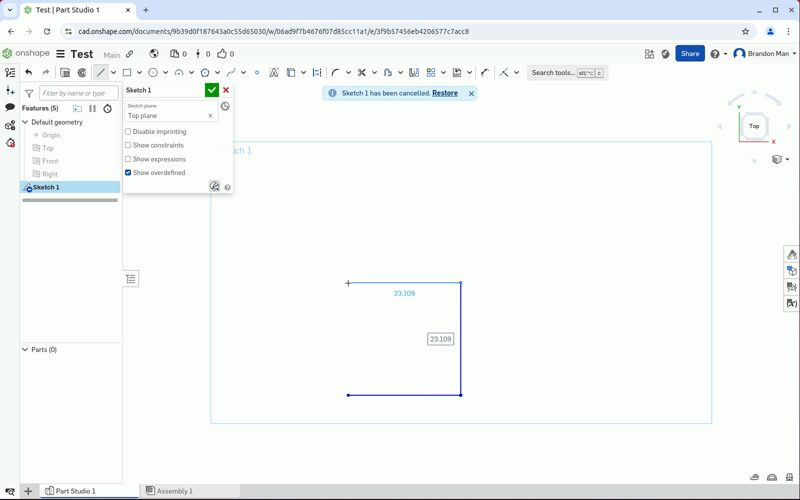
click(348, 282)
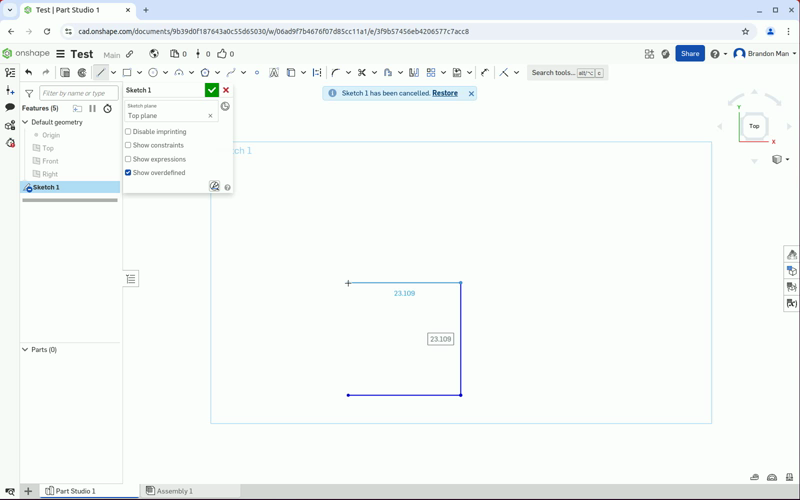
key_up(shift)
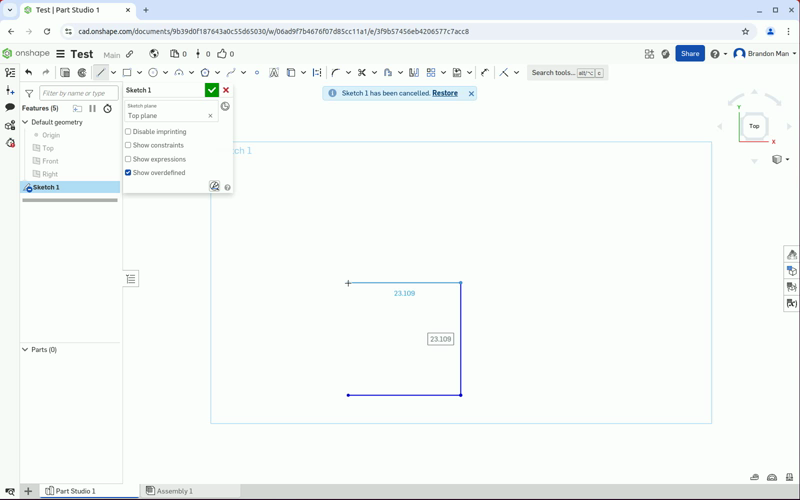
key_down(shift)
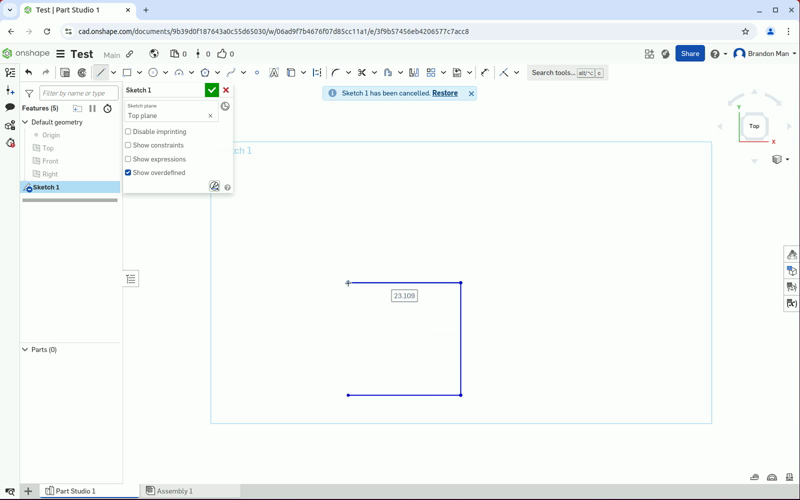
mouse_move(348, 395)
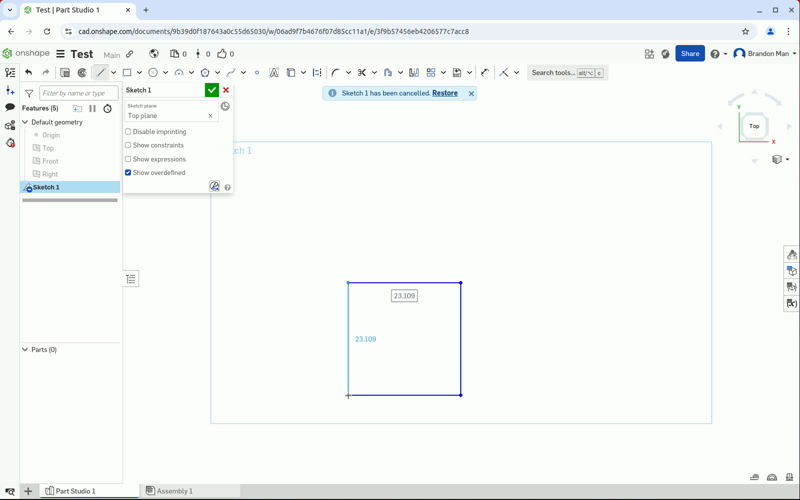
key_up(shift)
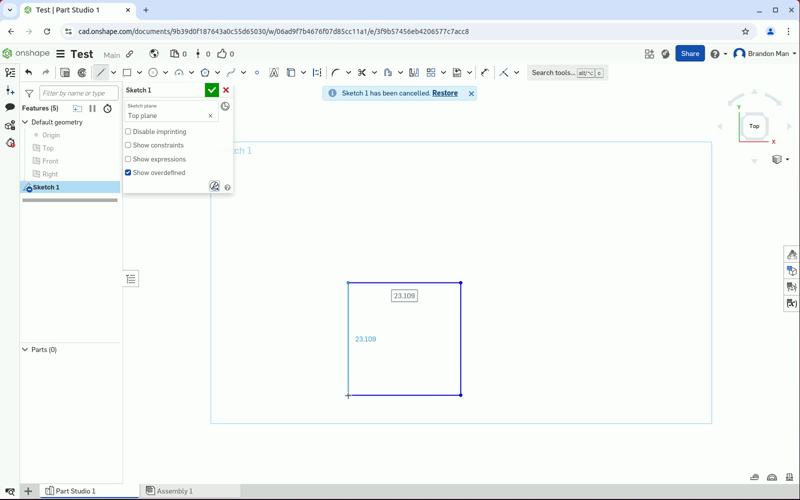
click(348, 395)
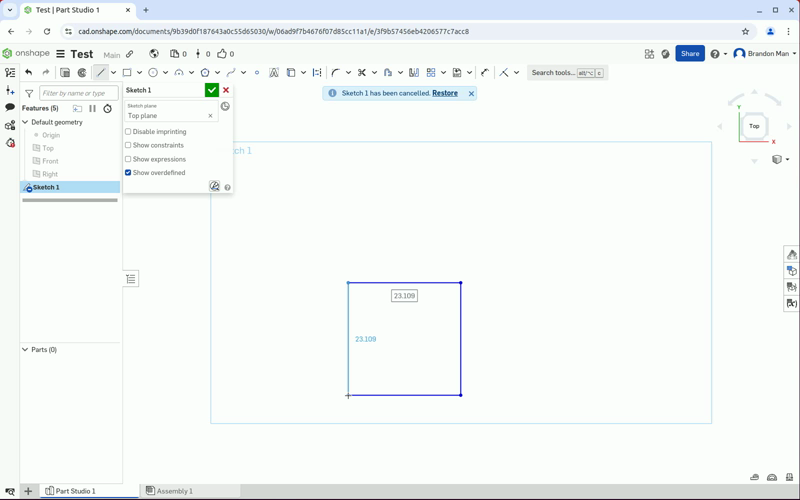
key(esc)
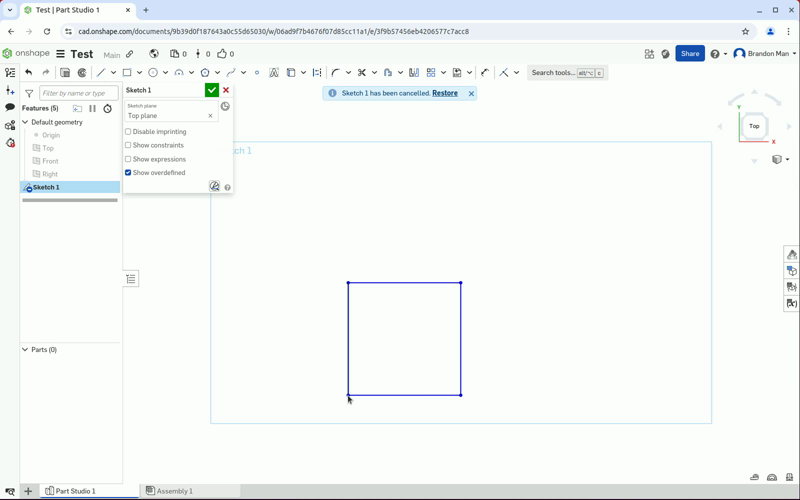
mouse_move(427, 320)
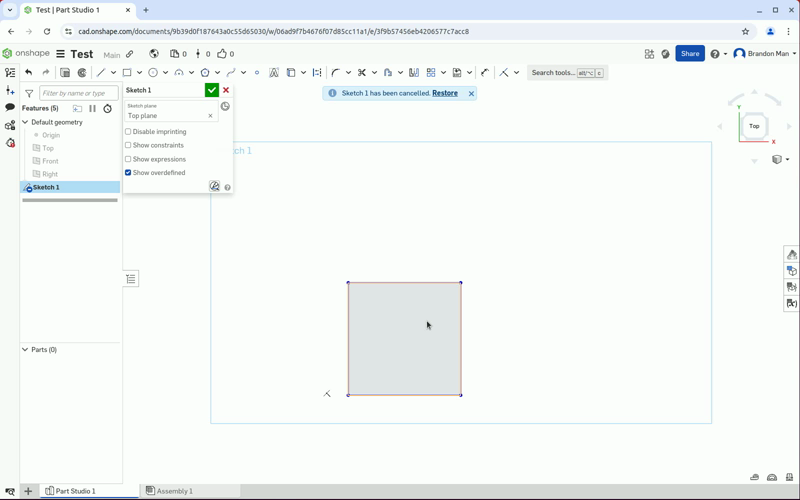
click(427, 320)
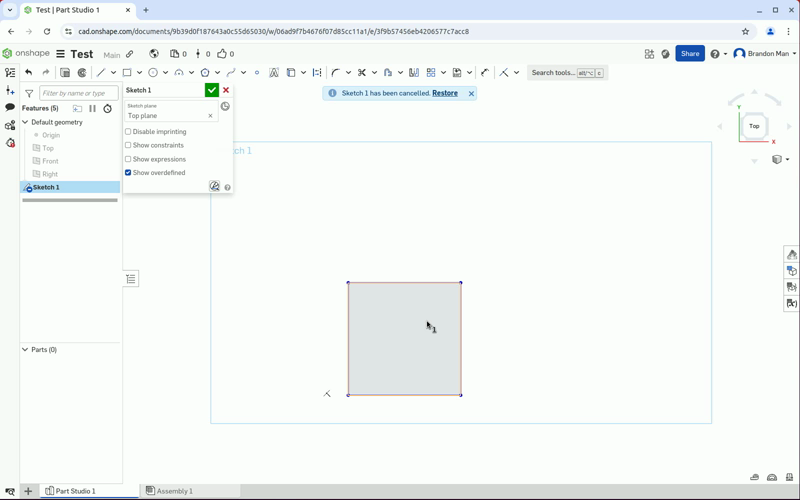
mouse_move(73, 352)
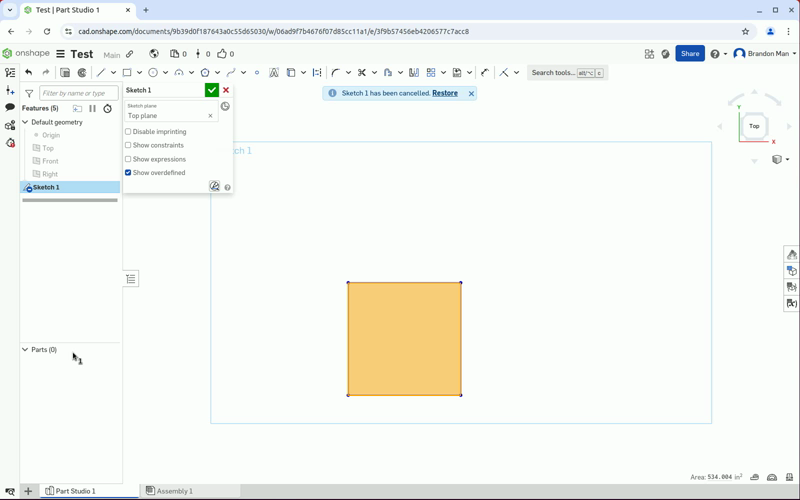
key(shift+y)
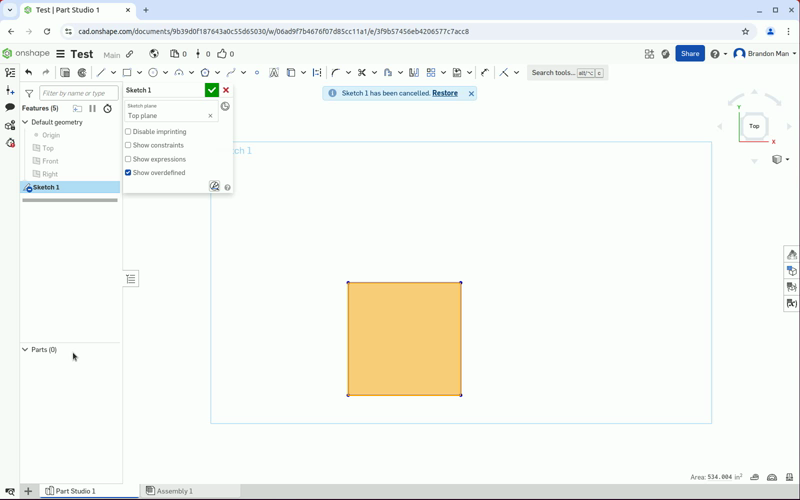
key(shift+e)
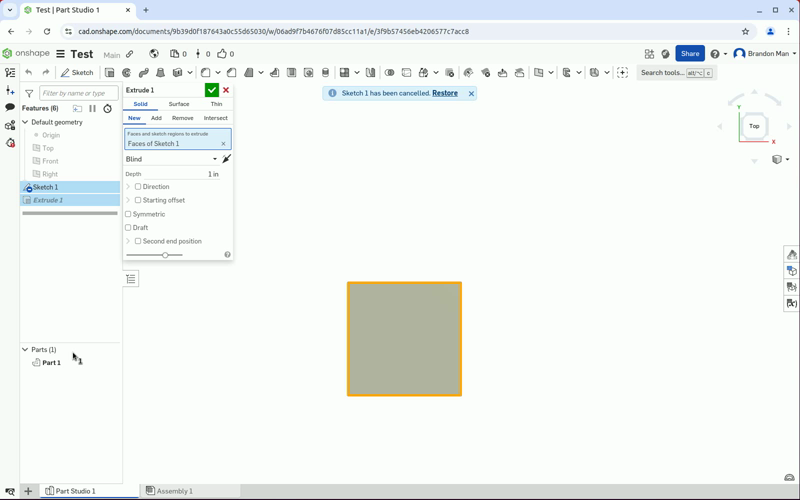
mouse_move(143, 106)
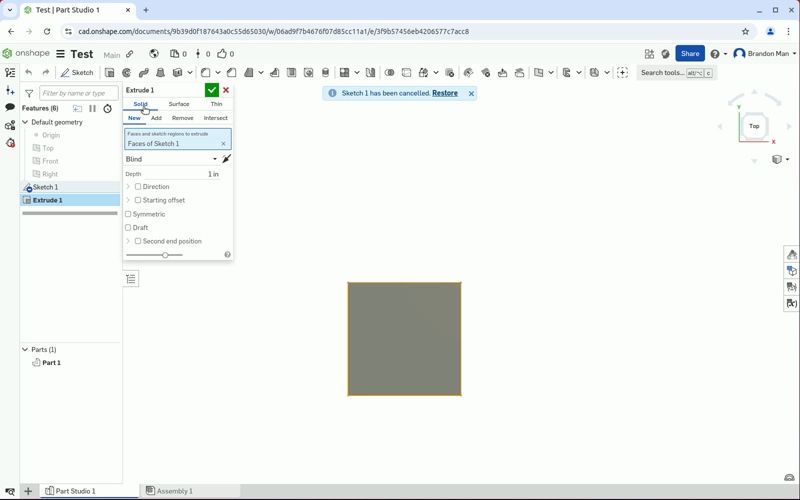
click(143, 106)
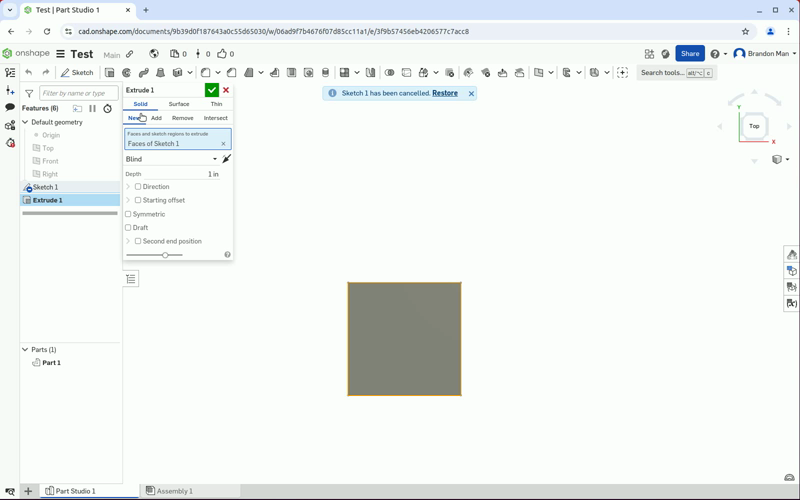
mouse_move(137, 120)
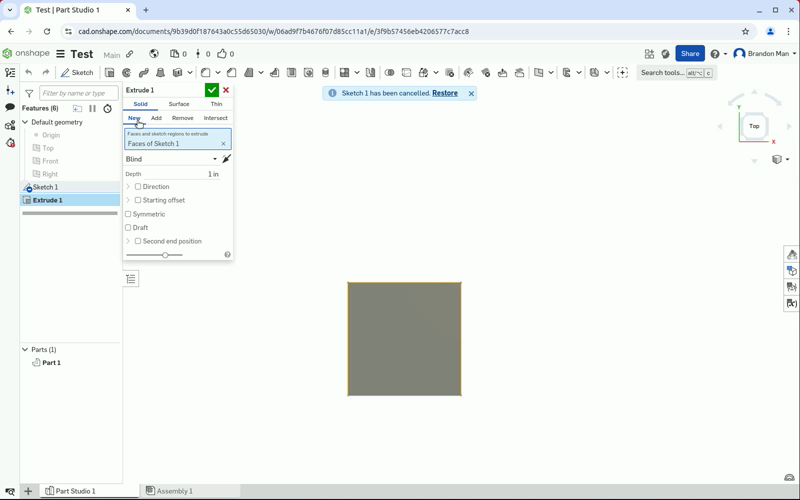
click(137, 120)
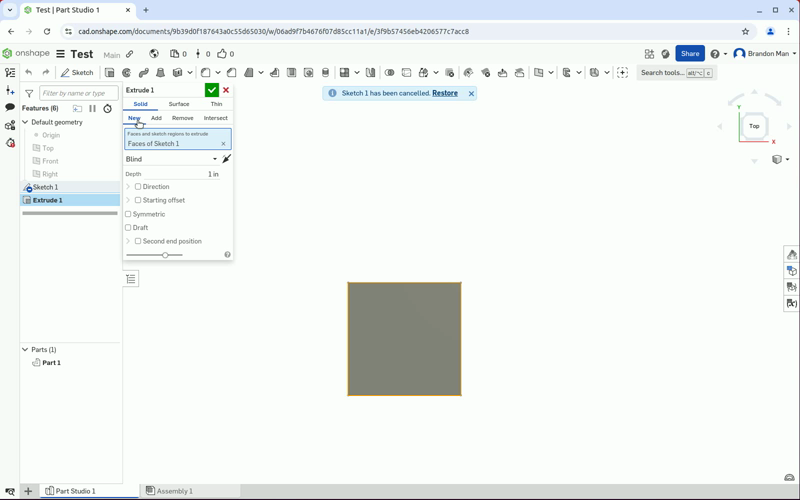
key(tab, 4)
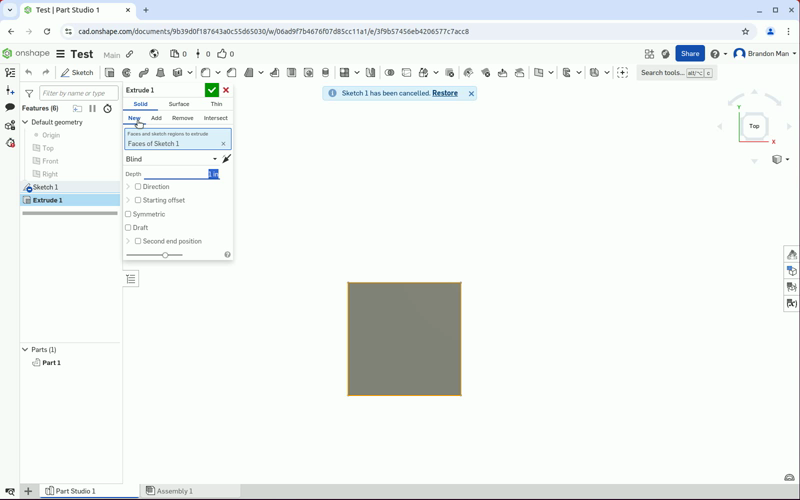
text(23.108)
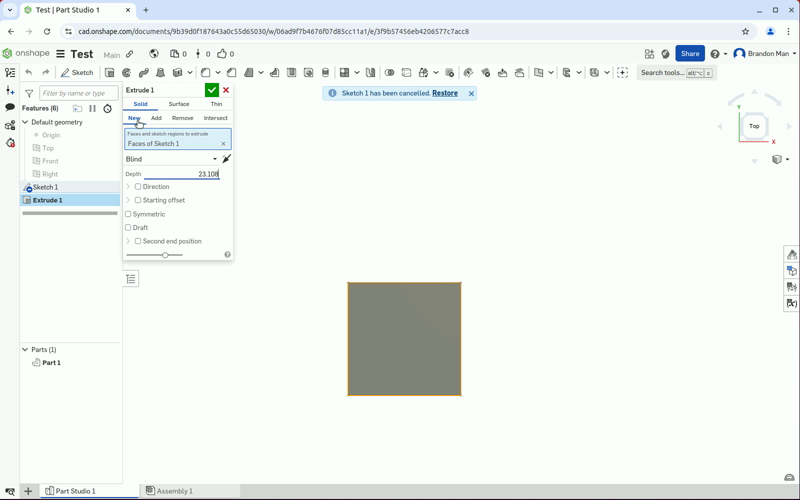
key(enter)
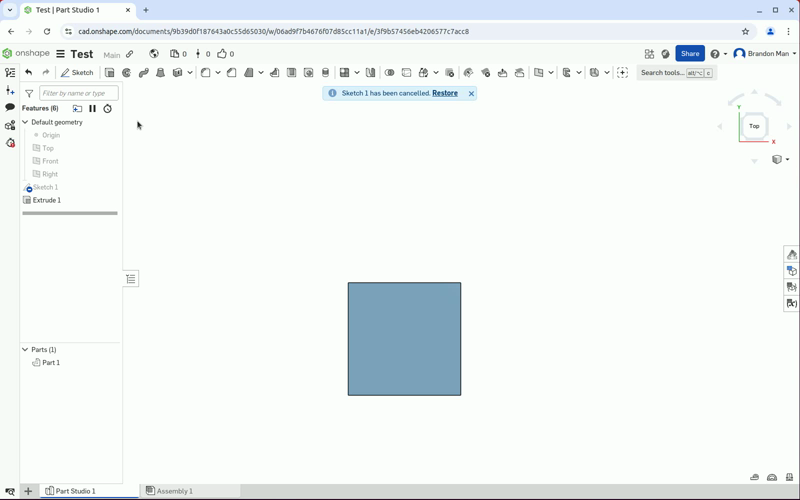
key(shift+h)
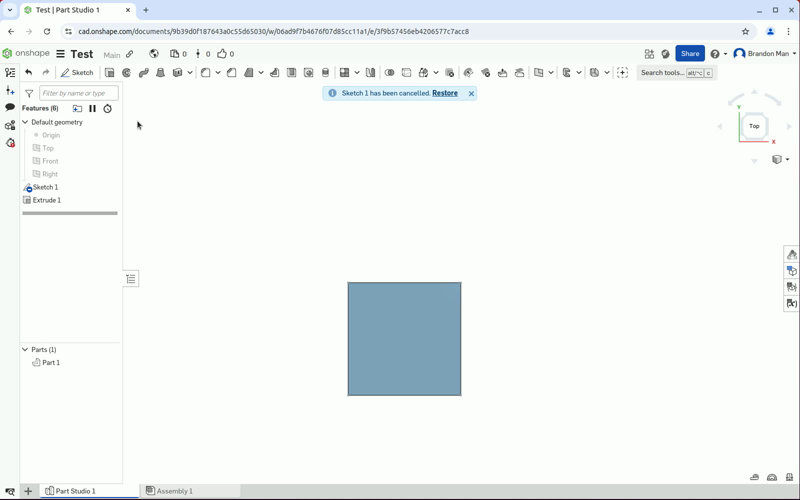
key(shift+h)
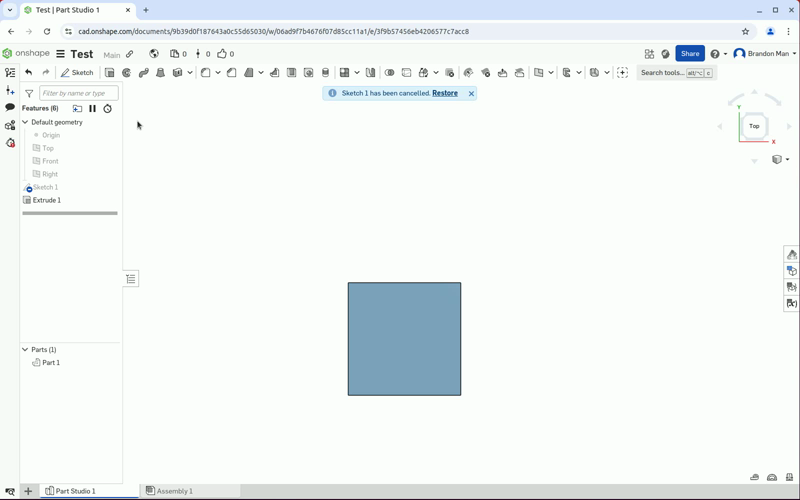
mouse_move(73, 189)
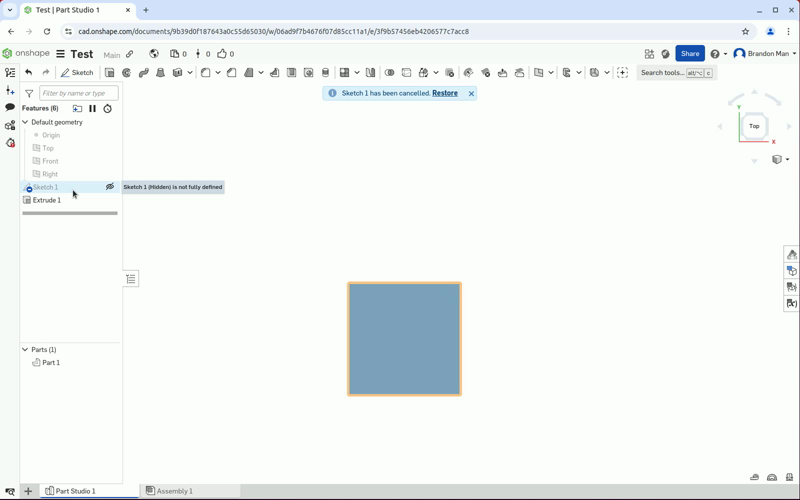
click(73, 189)
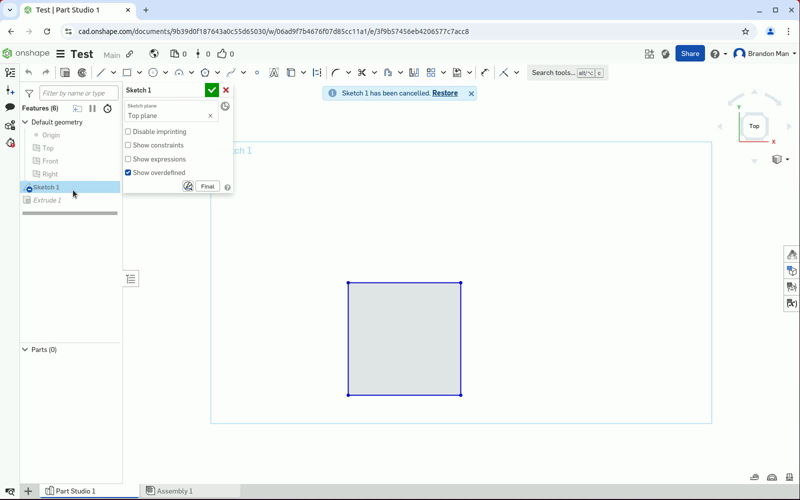
mouse_move(229, 92)
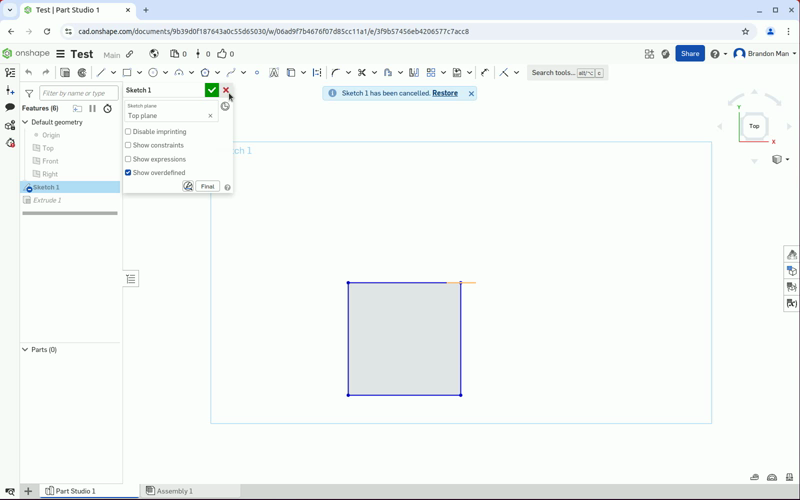
click(229, 92)
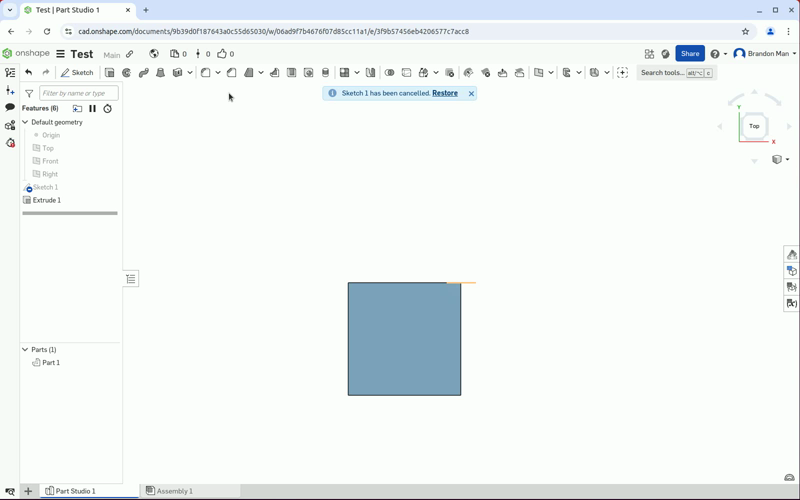
mouse_move(541, 75)
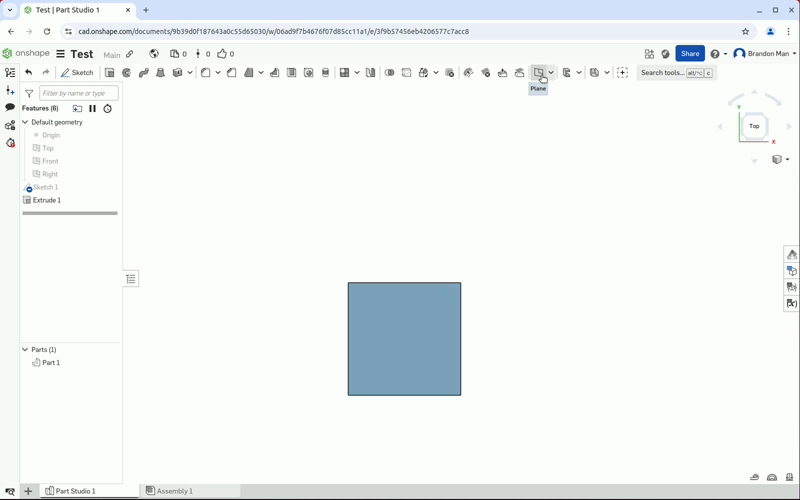
click(541, 75)
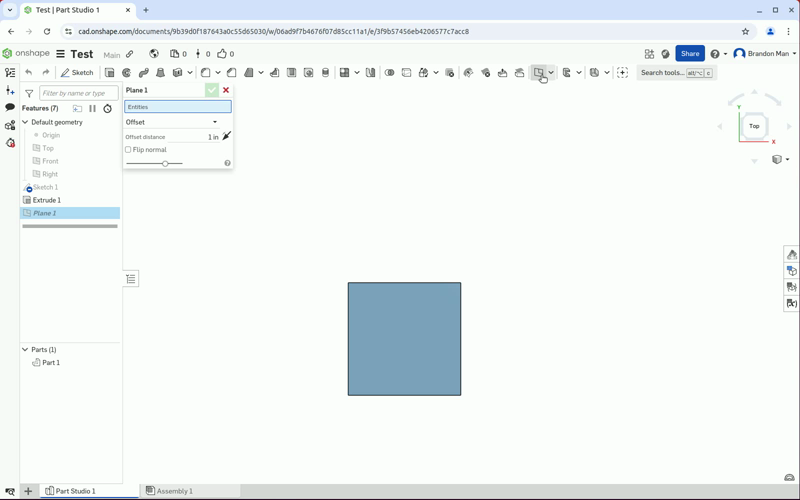
mouse_move(73, 150)
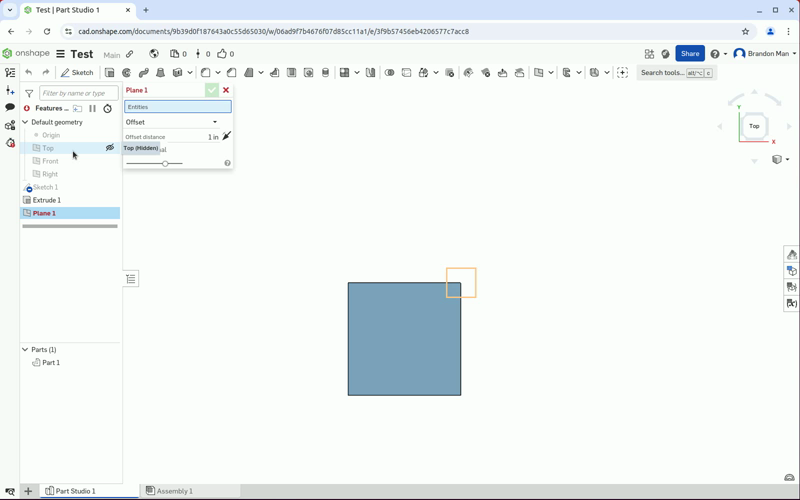
click(73, 150)
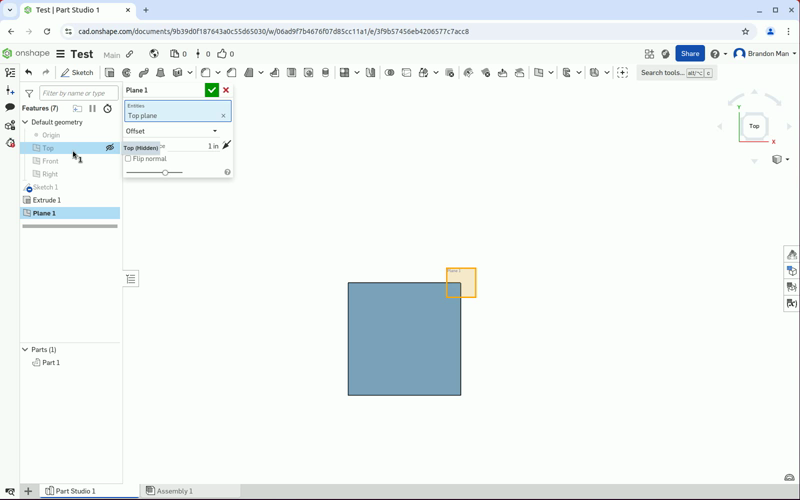
key(tab, 2)
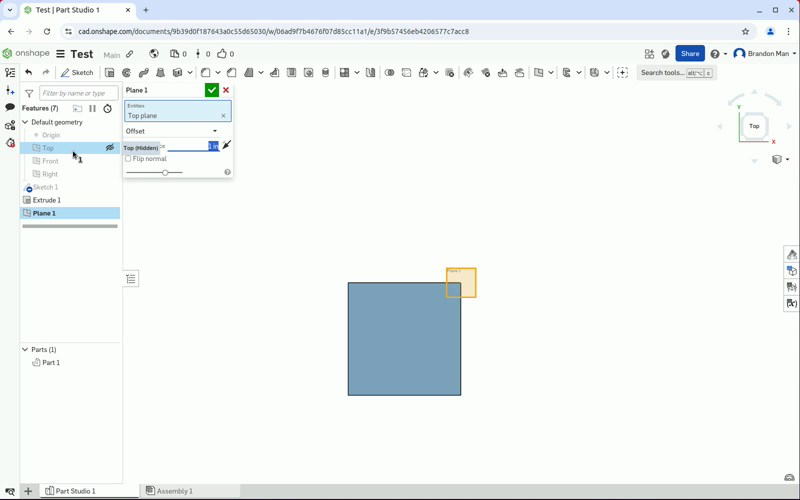
text(23.108)
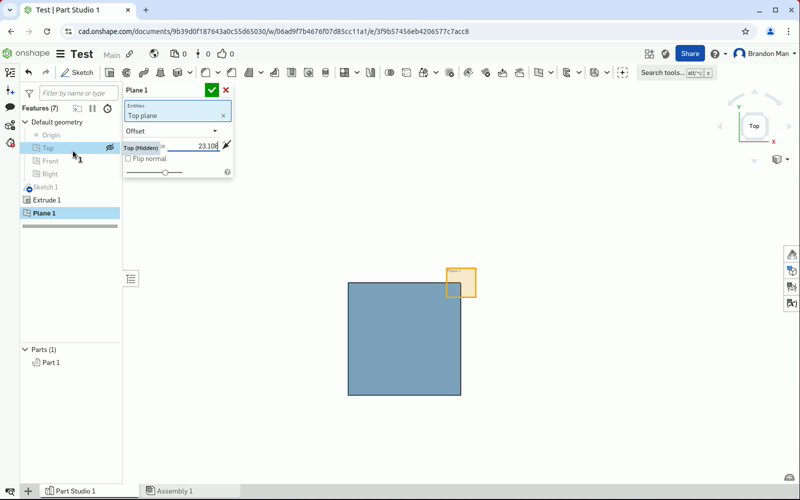
key(enter, 2)
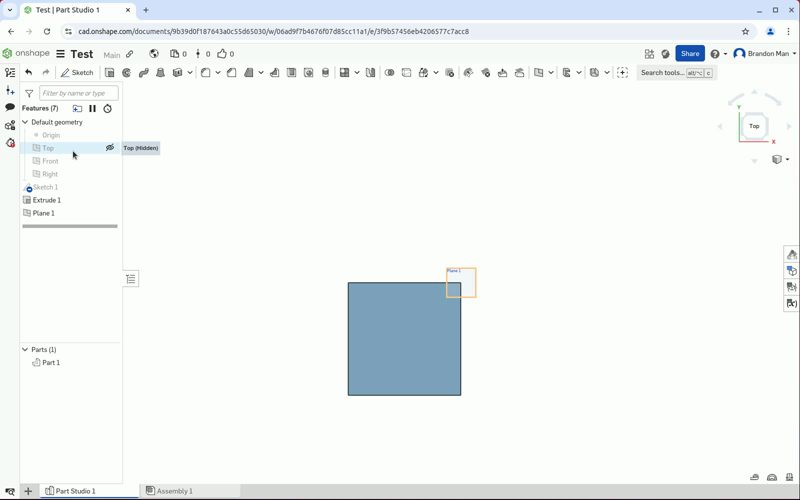
key(shift+s)
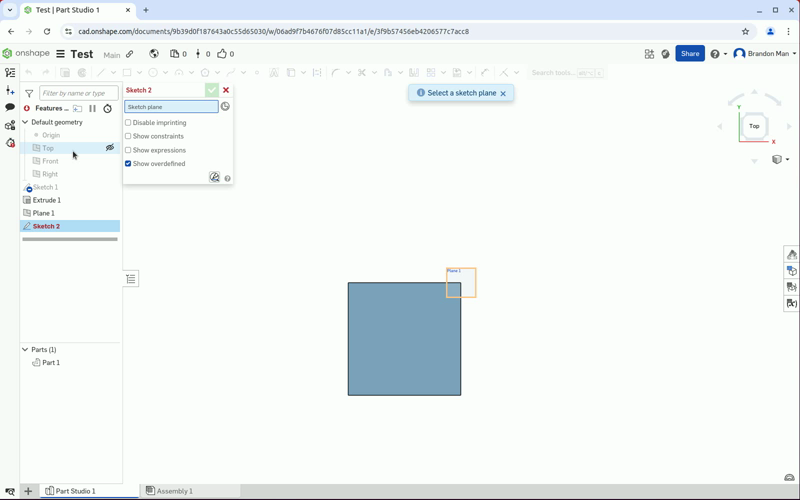
mouse_move(73, 215)
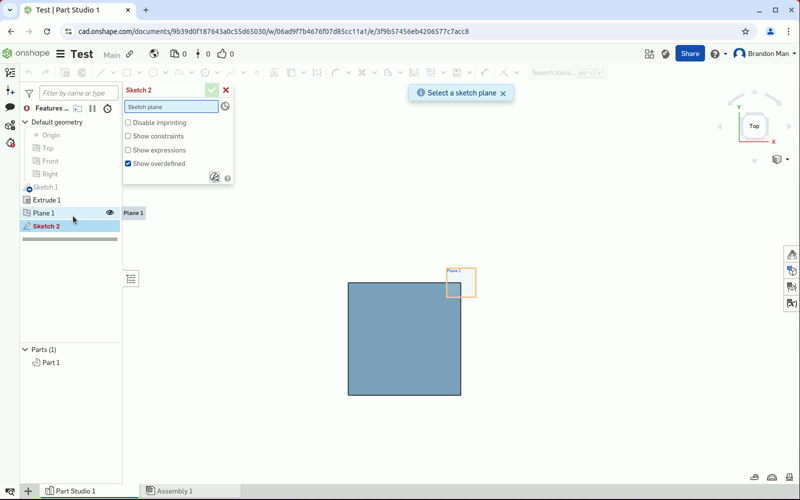
click(73, 215)
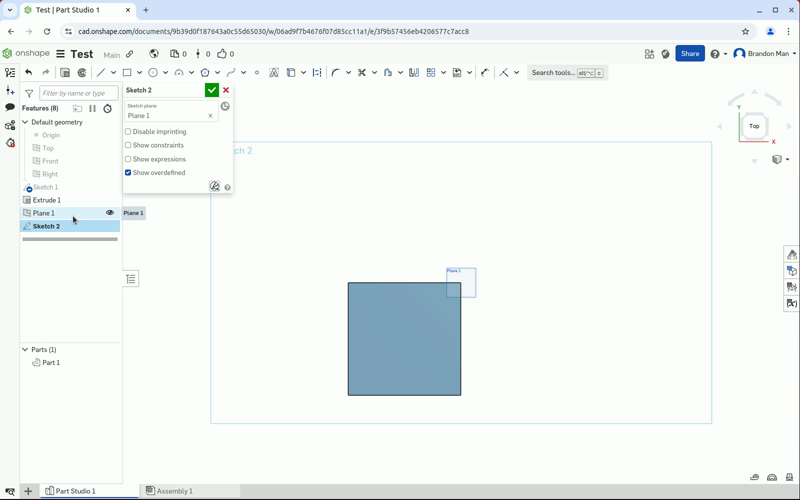
mouse_move(73, 352)
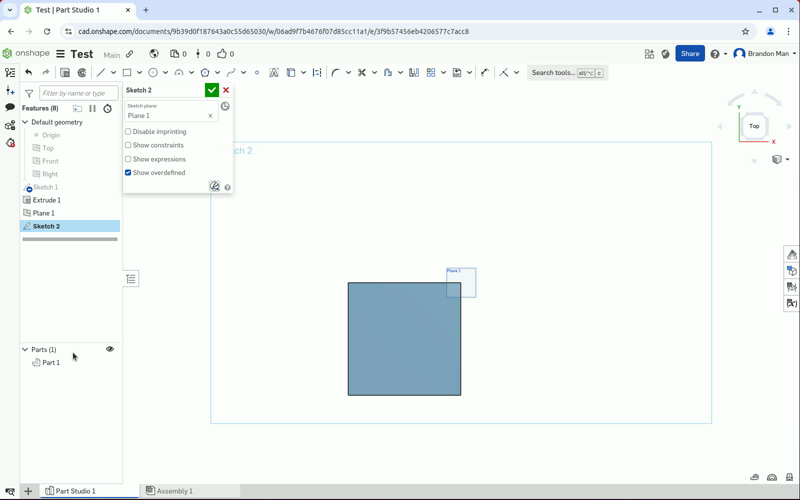
key(y)
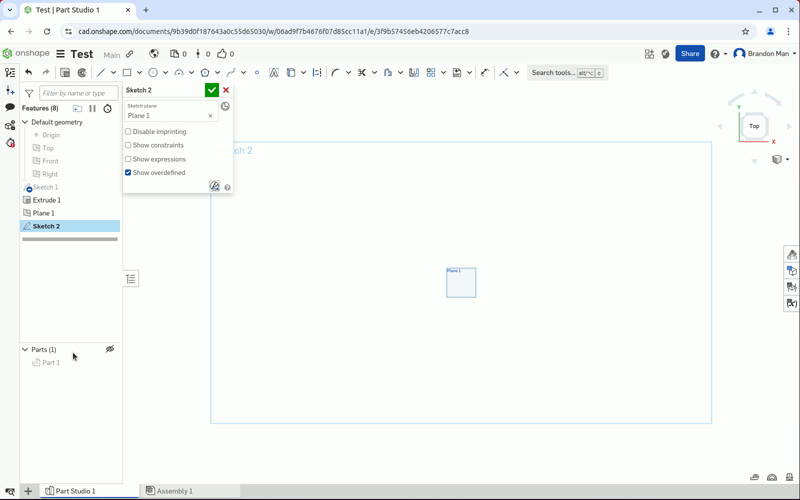
key(a)
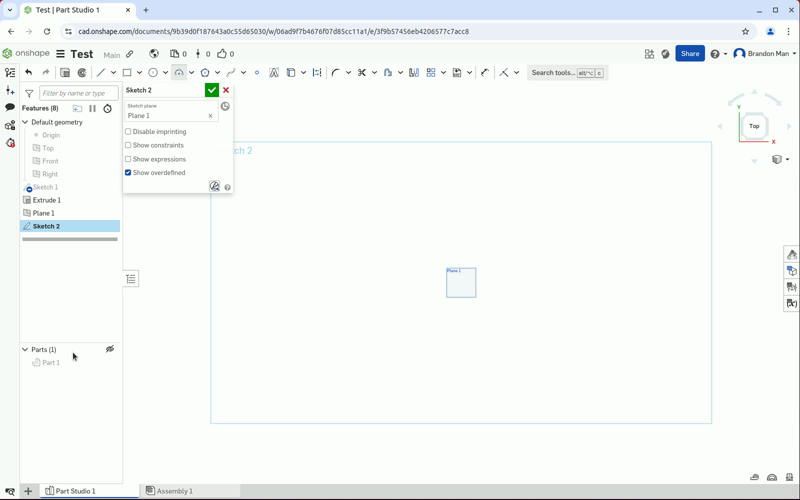
key_down(shift)
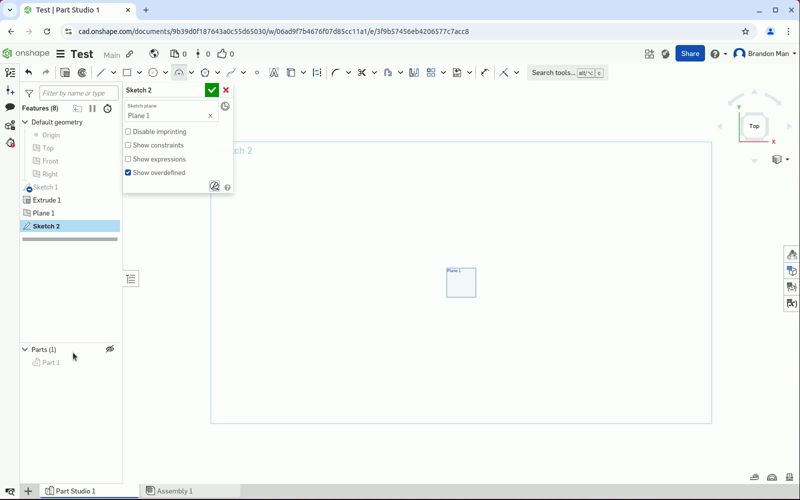
mouse_move(369, 304)
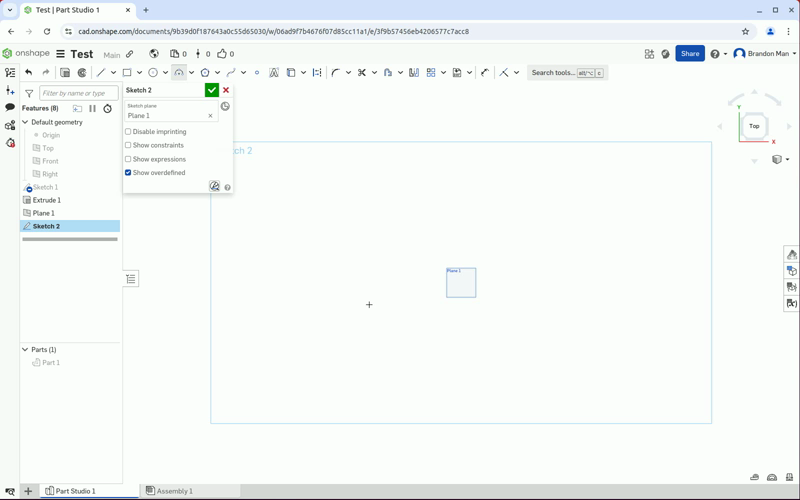
click(369, 304)
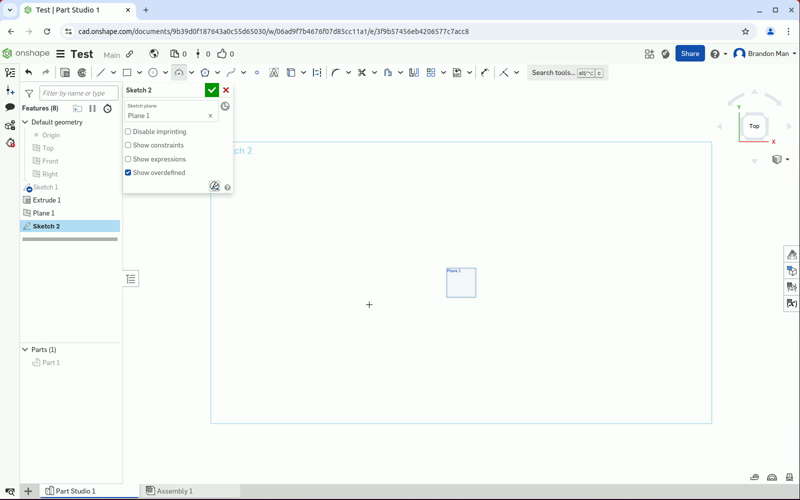
key_up(shift)
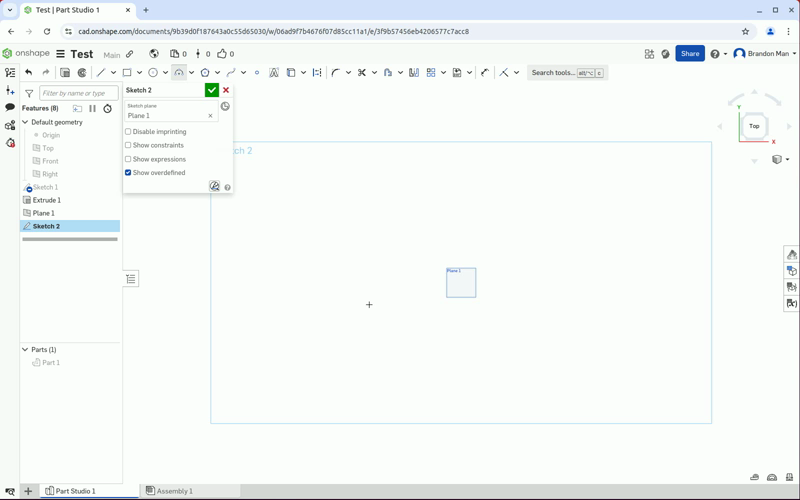
key_down(shift)
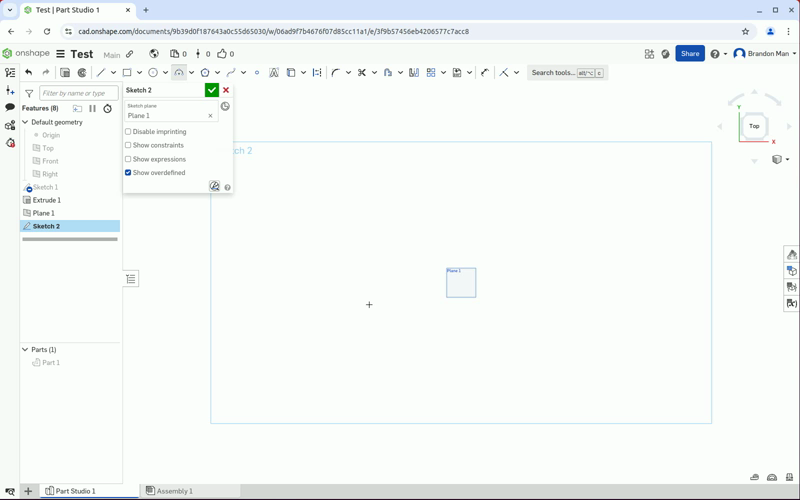
mouse_move(439, 374)
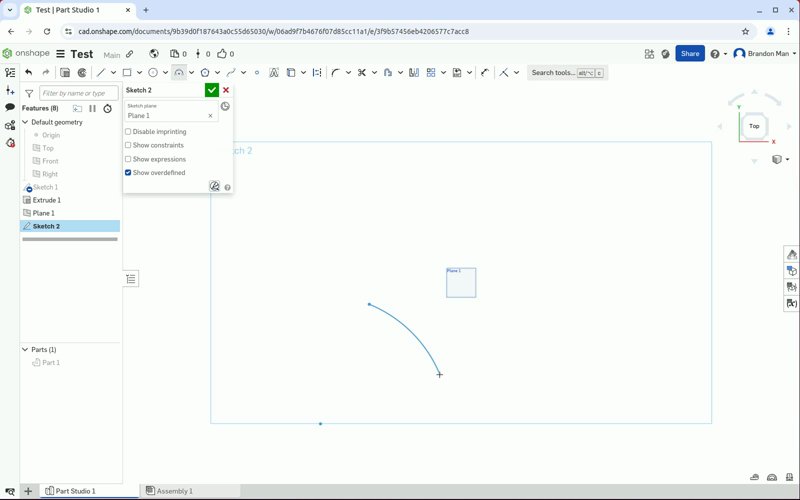
click(439, 374)
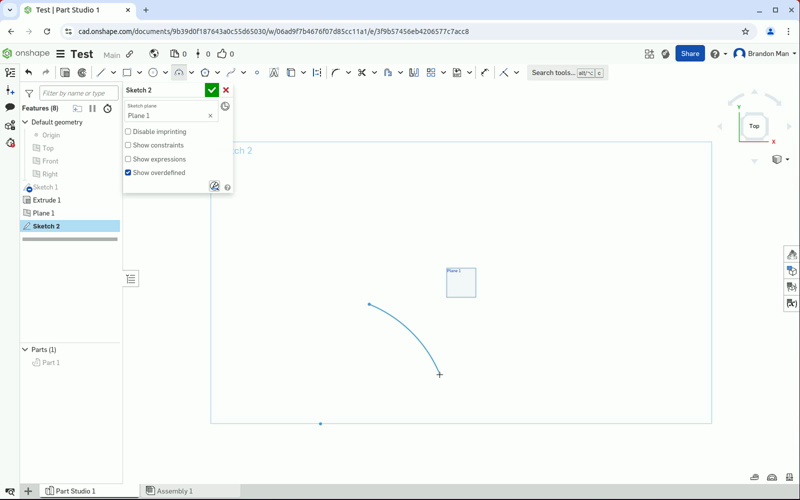
mouse_move(368, 375)
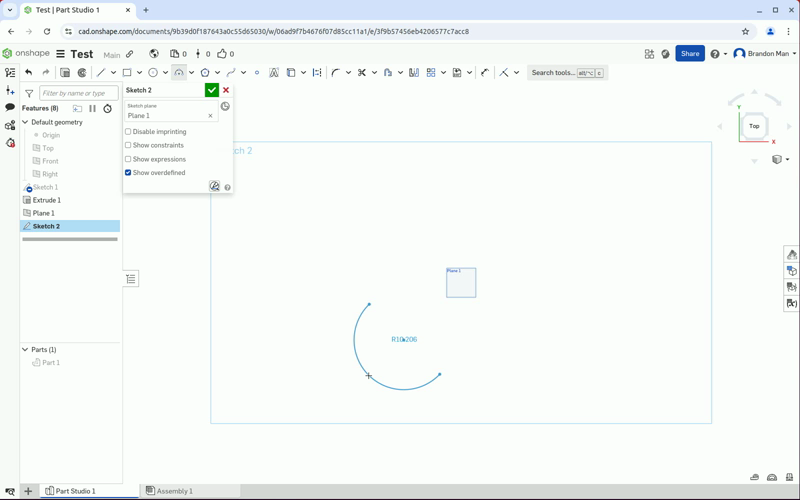
click(368, 375)
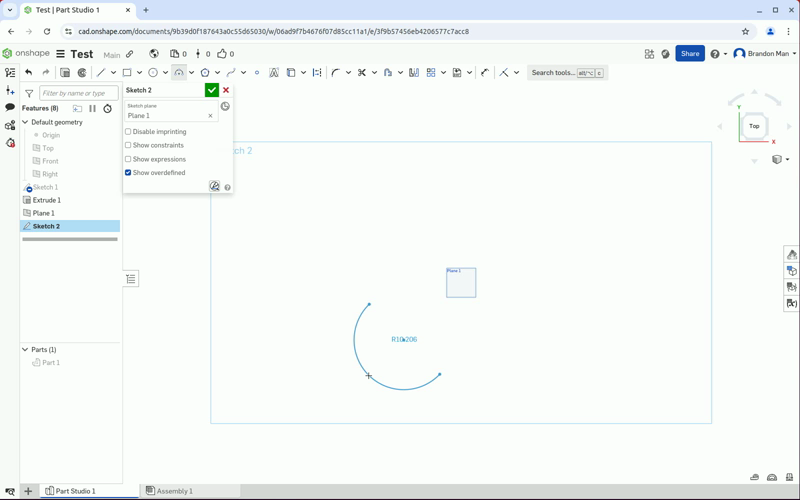
key_up(shift)
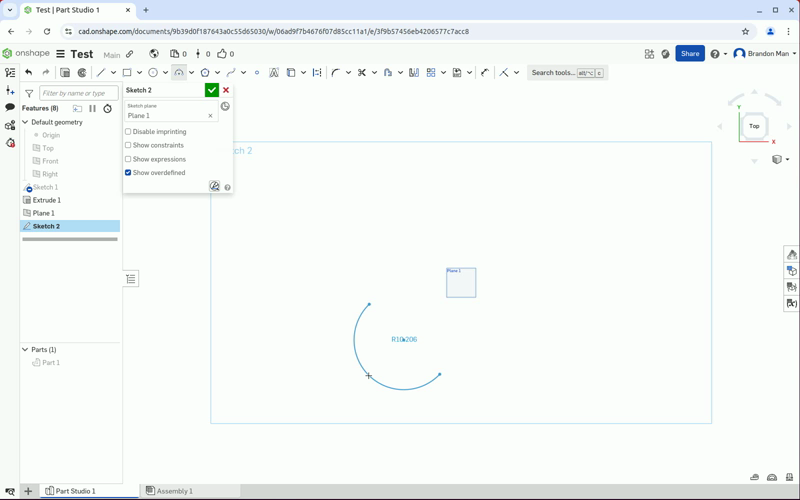
key(esc)
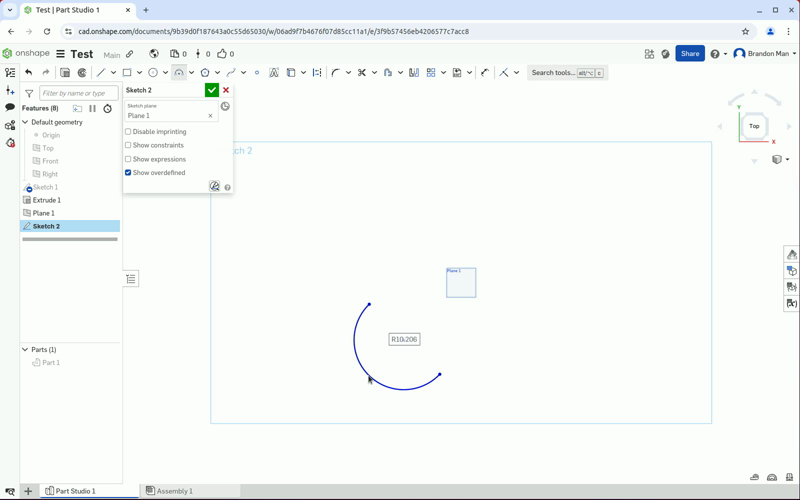
key(l)
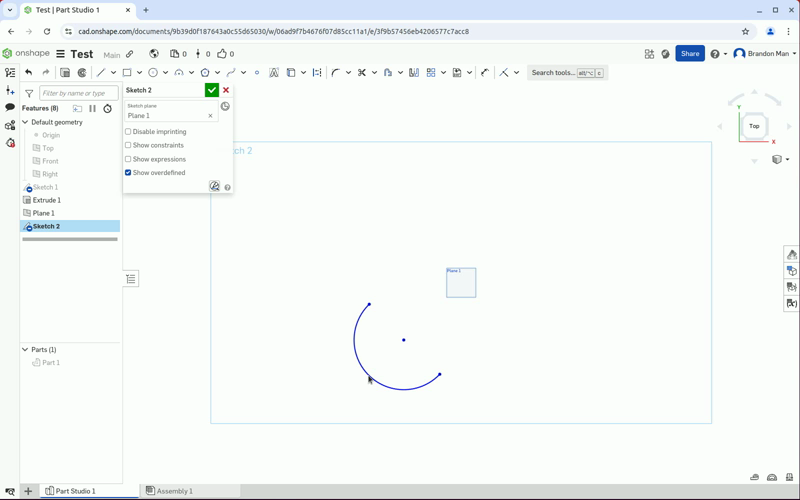
mouse_move(439, 374)
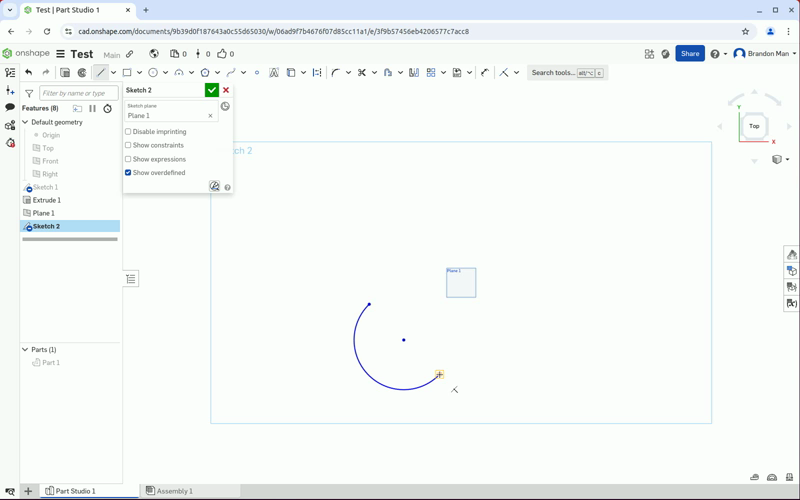
click(439, 374)
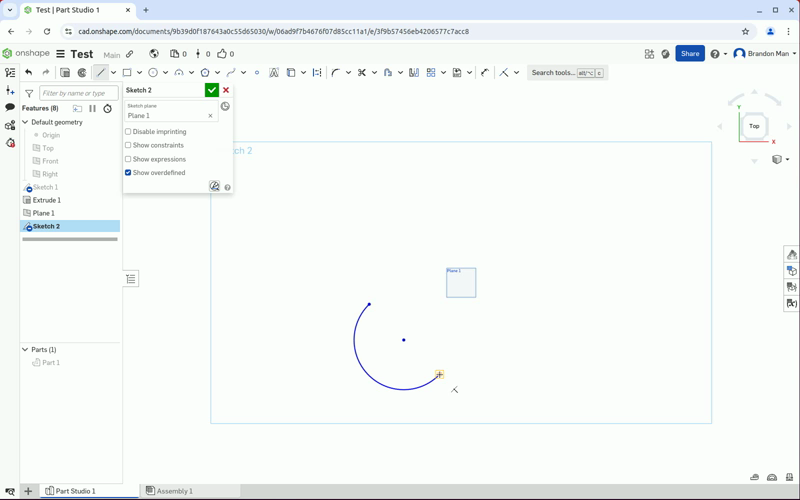
key_down(shift)
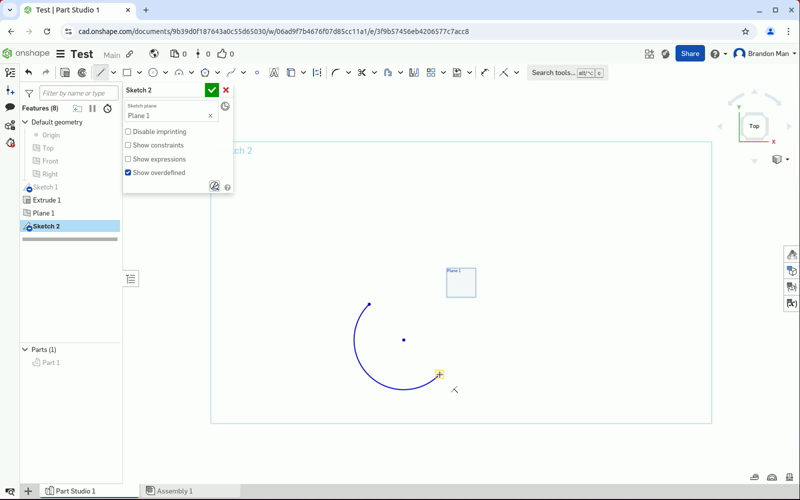
mouse_move(369, 304)
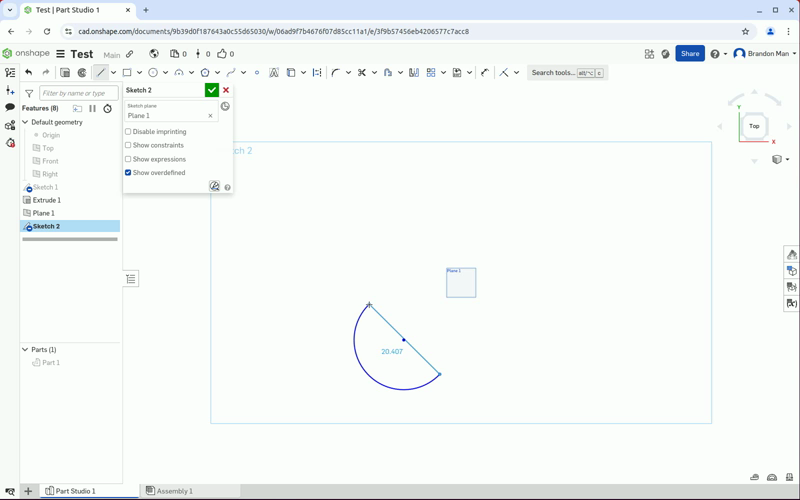
key_up(shift)
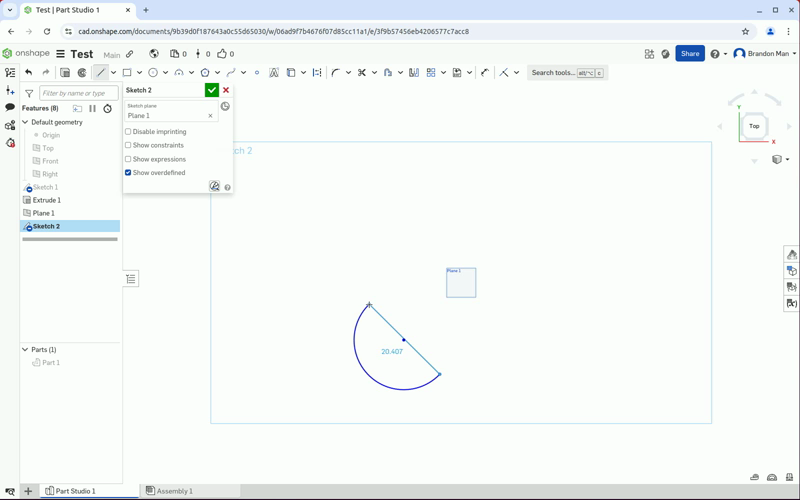
click(369, 304)
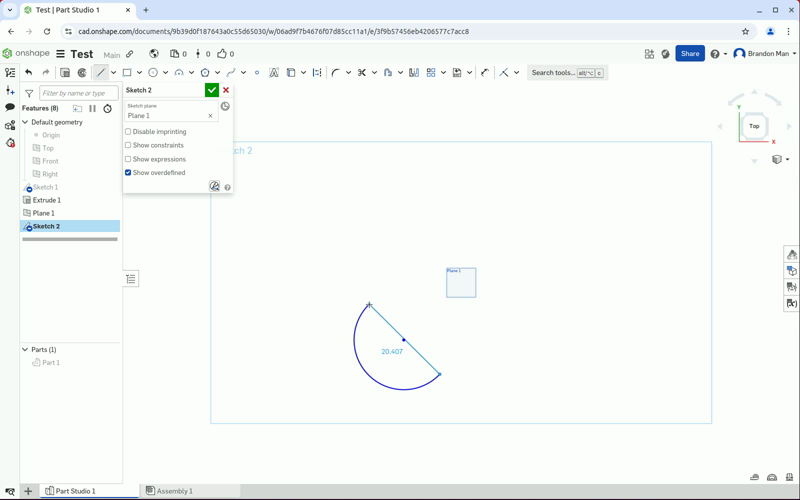
key(esc)
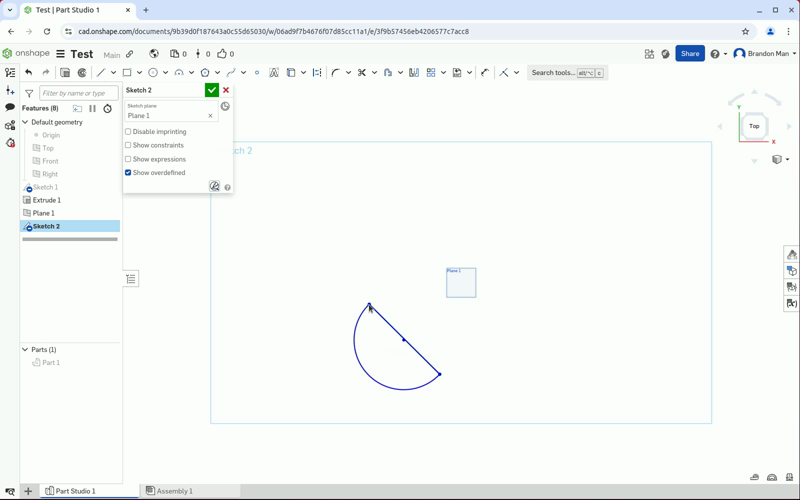
mouse_move(363, 328)
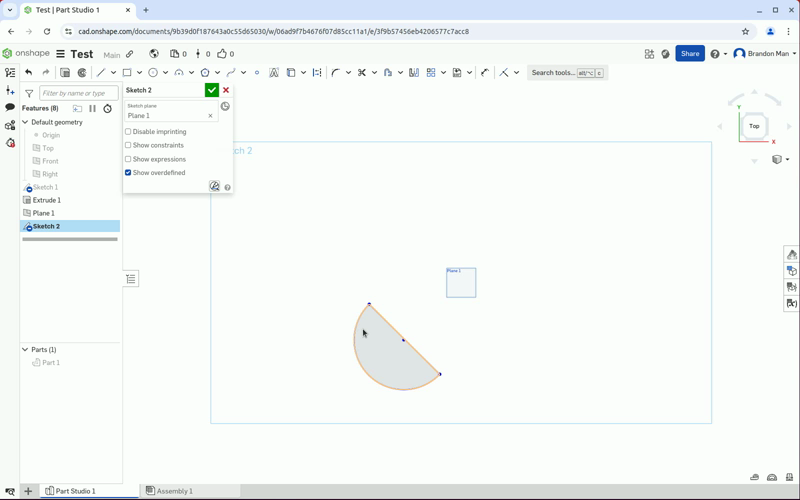
click(363, 328)
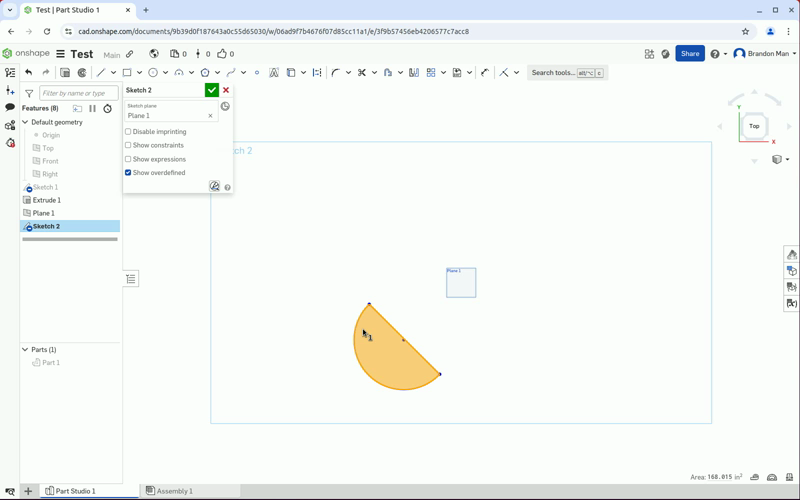
mouse_move(73, 352)
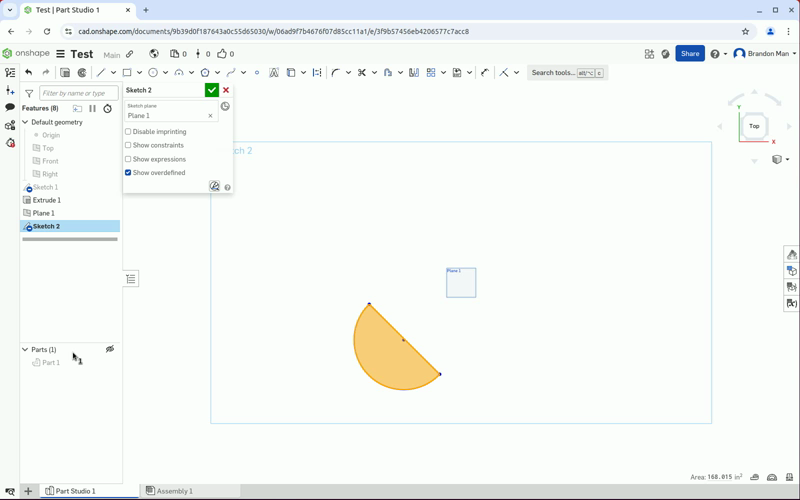
key(shift+y)
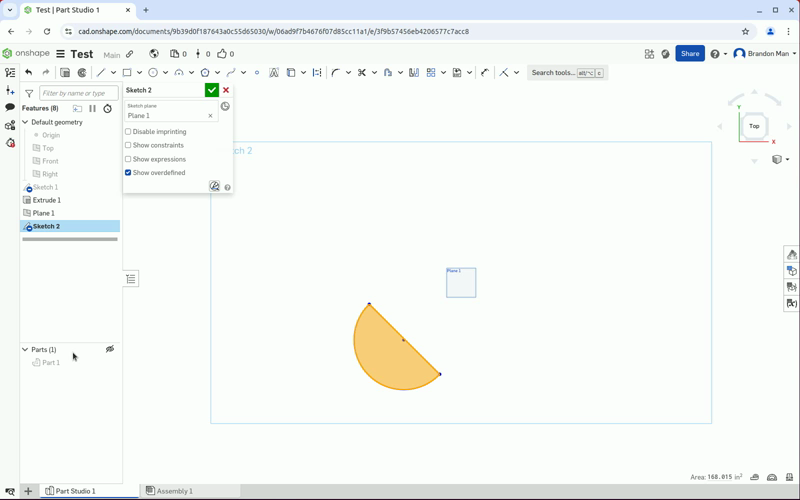
key(shift+e)
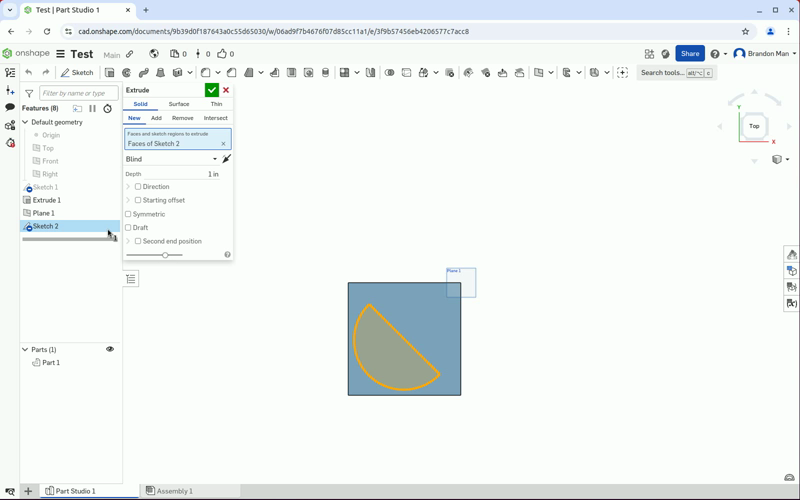
mouse_move(143, 106)
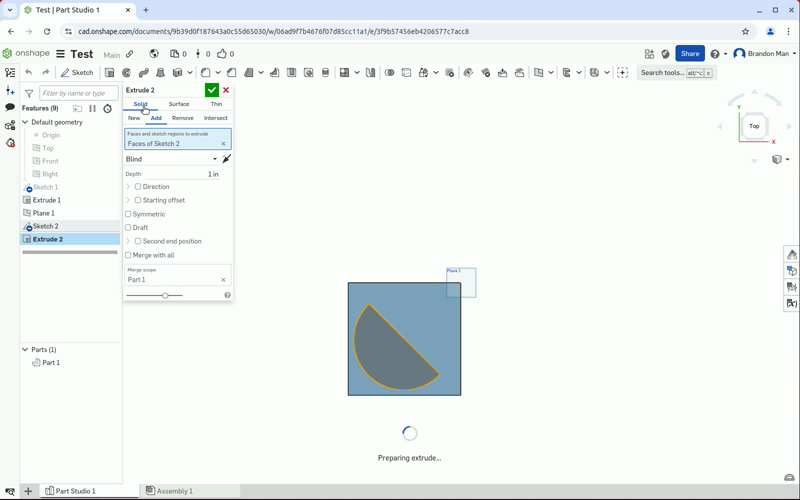
click(143, 106)
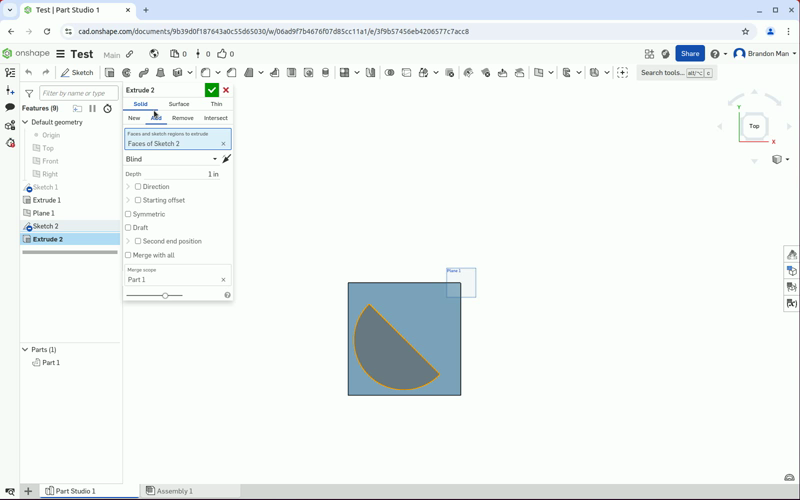
mouse_move(186, 120)
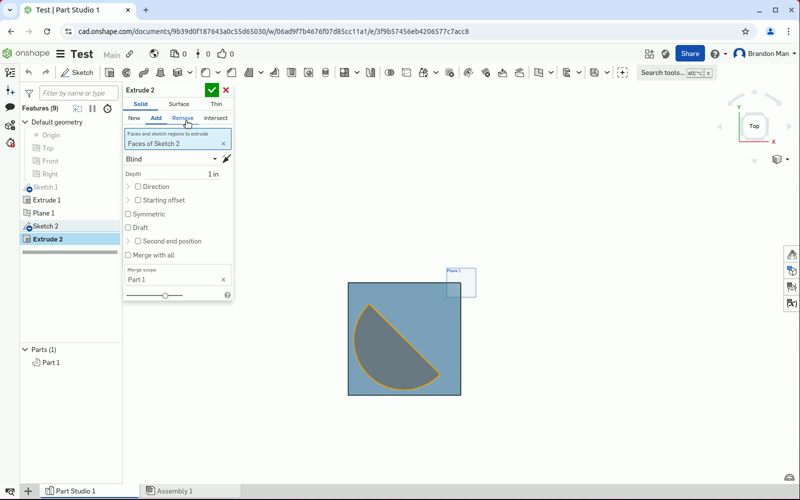
click(186, 120)
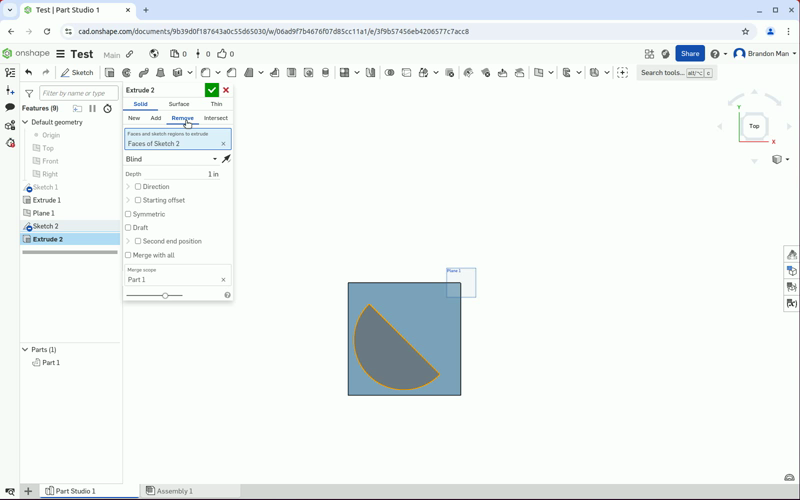
key(tab, 4)
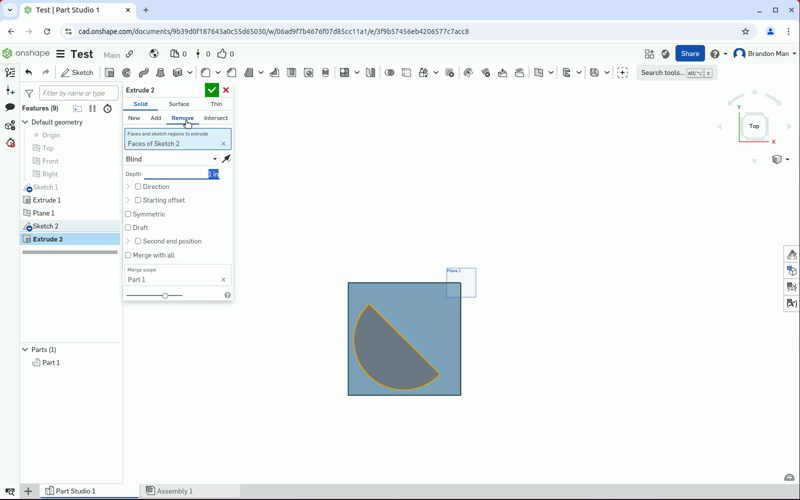
text(2.889)
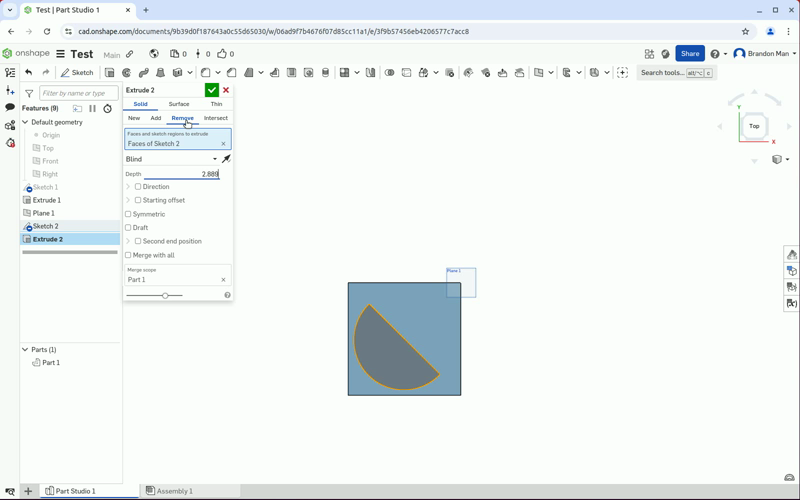
key(tab, 6)
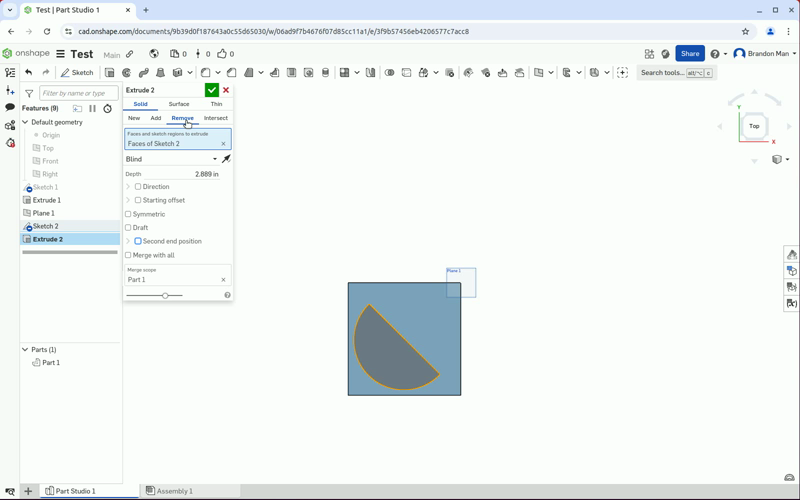
key(space)
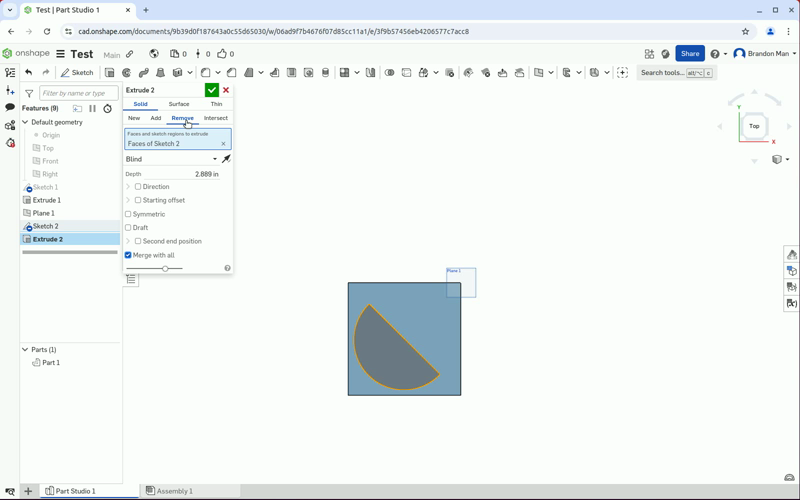
key(enter)
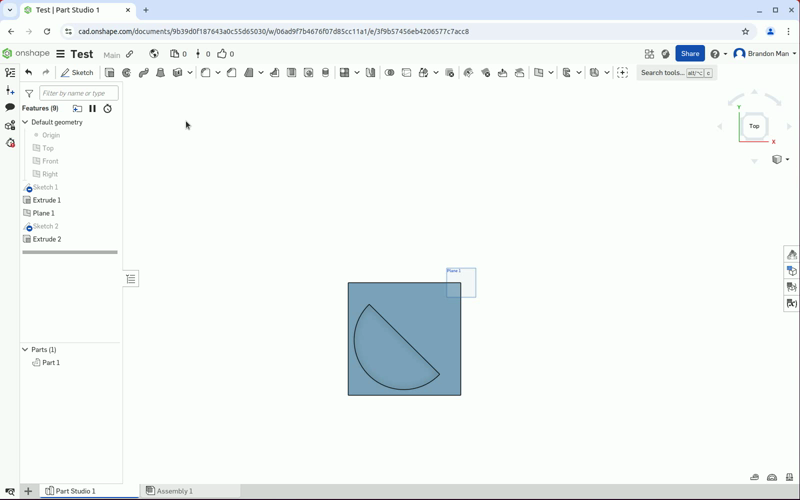
key(shift+h)
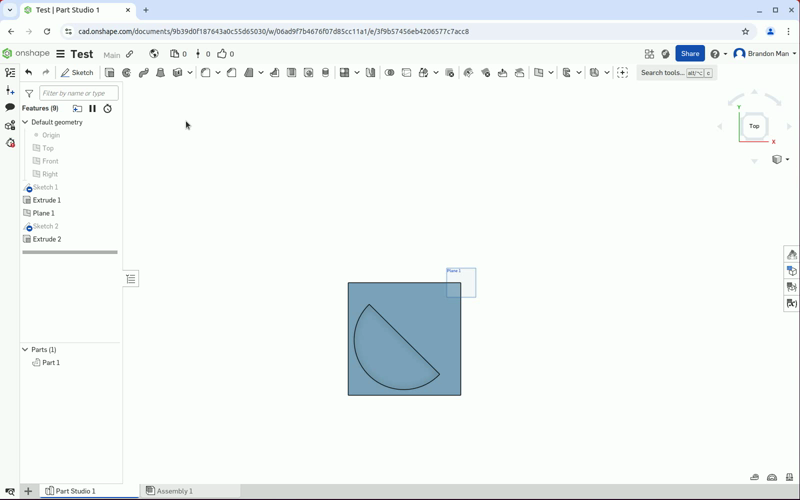
key(shift+h)
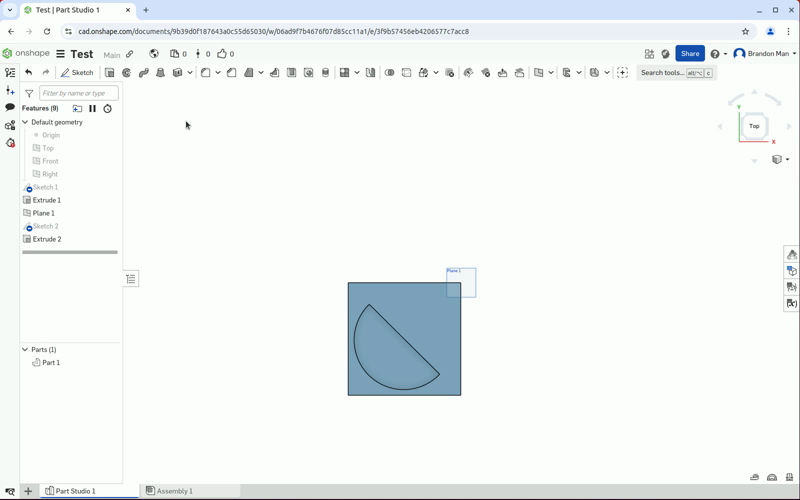
mouse_move(73, 189)
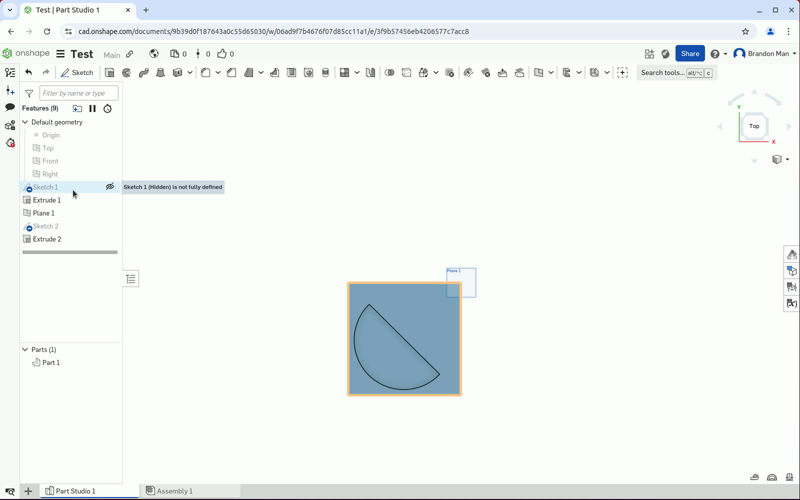
click(73, 189)
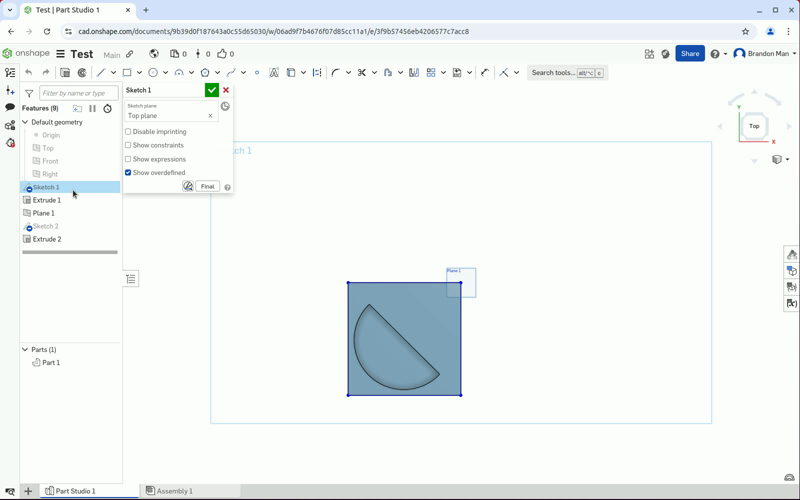
mouse_move(229, 92)
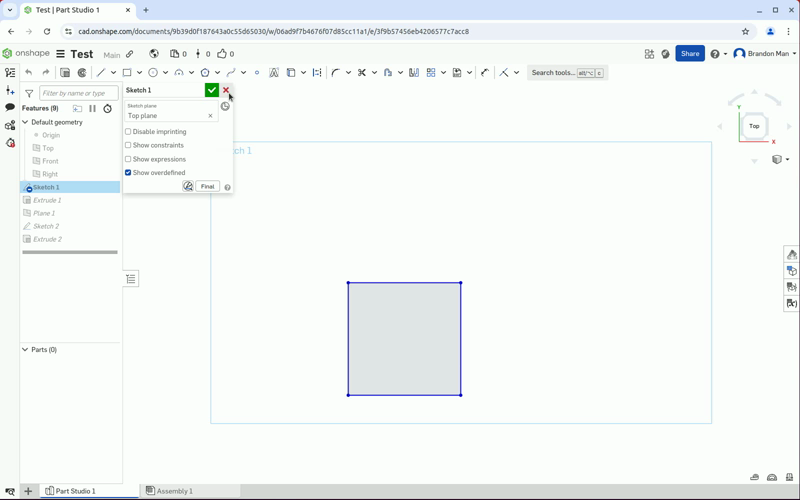
click(229, 92)
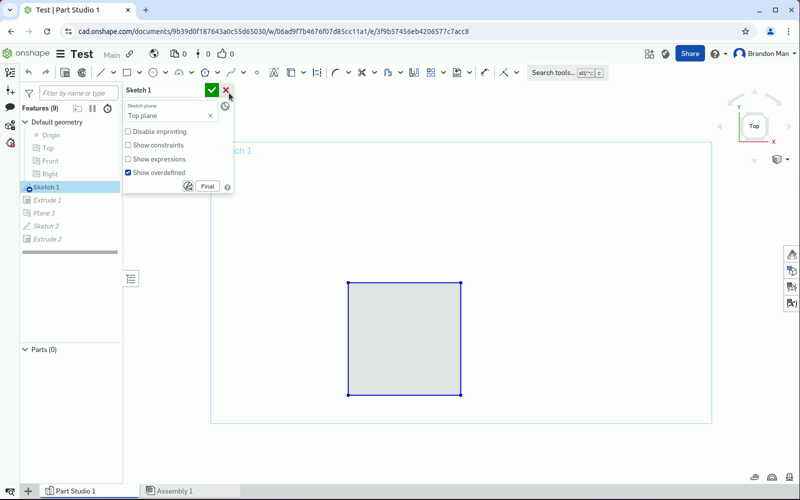
key(shift+s)
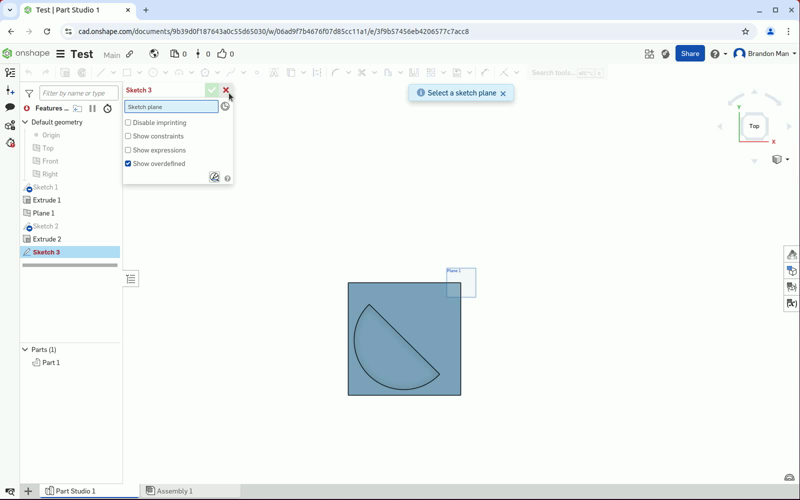
mouse_move(73, 215)
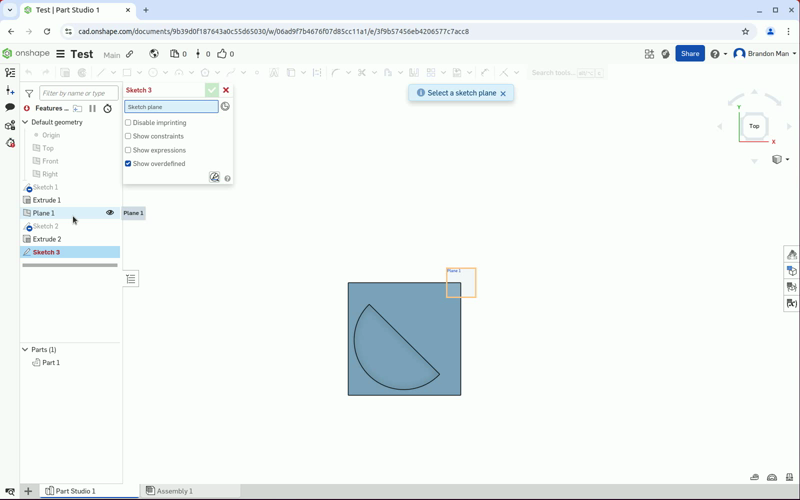
click(73, 215)
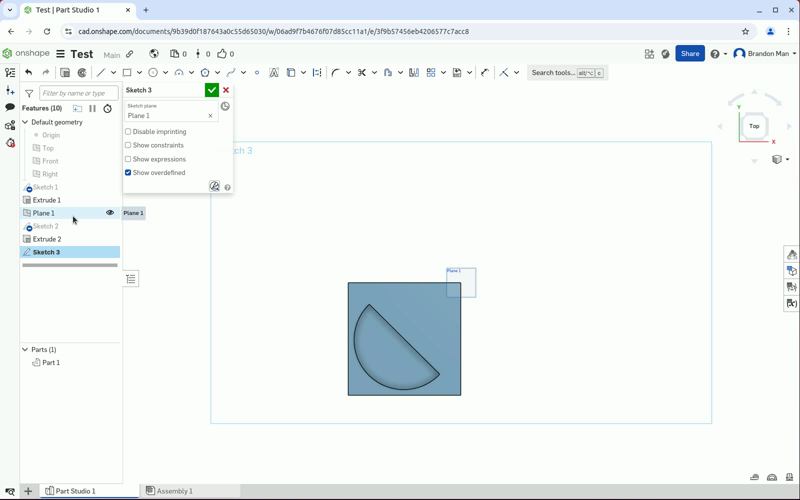
mouse_move(73, 352)
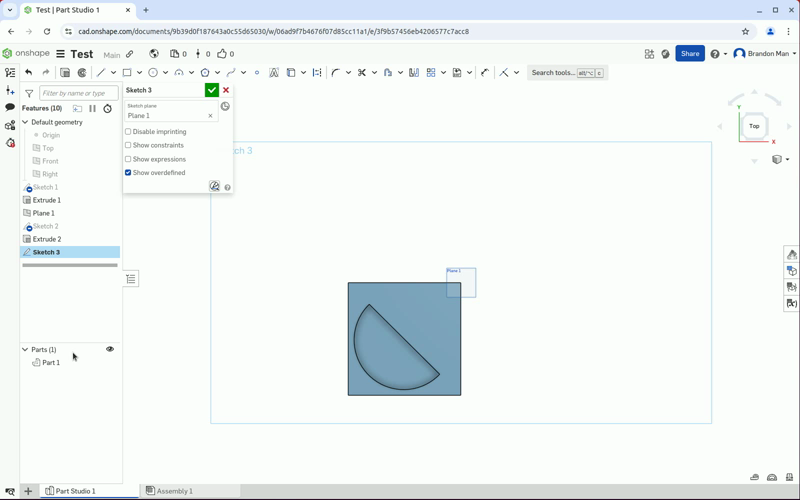
key(y)
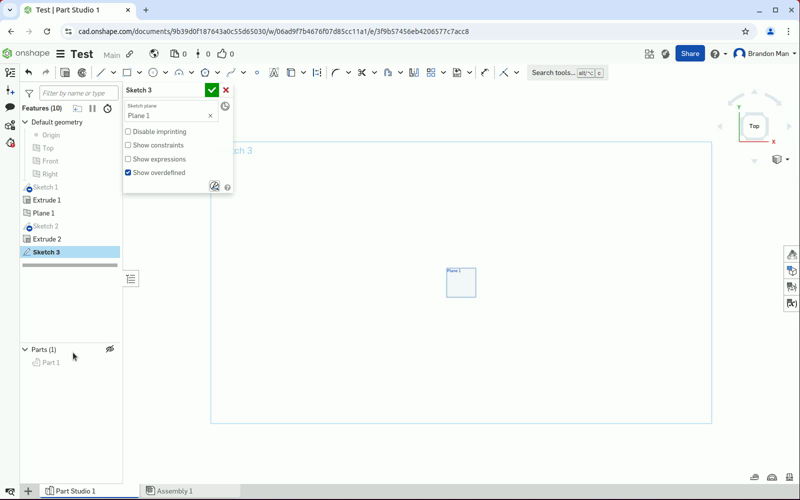
key(l)
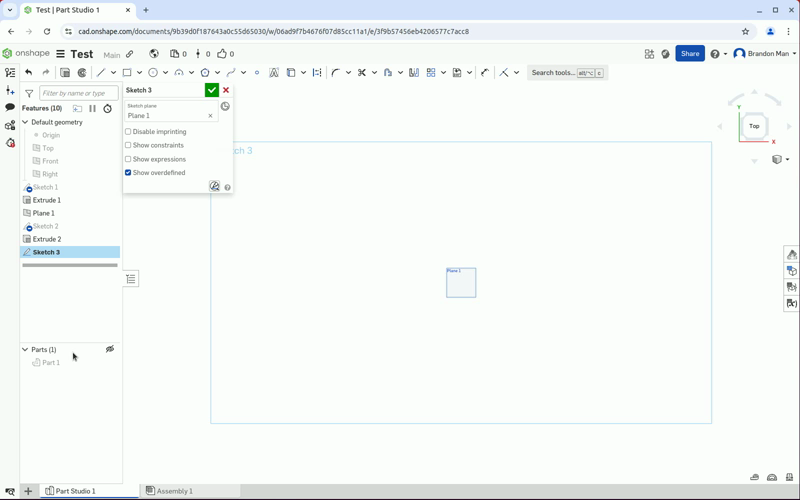
key_down(shift)
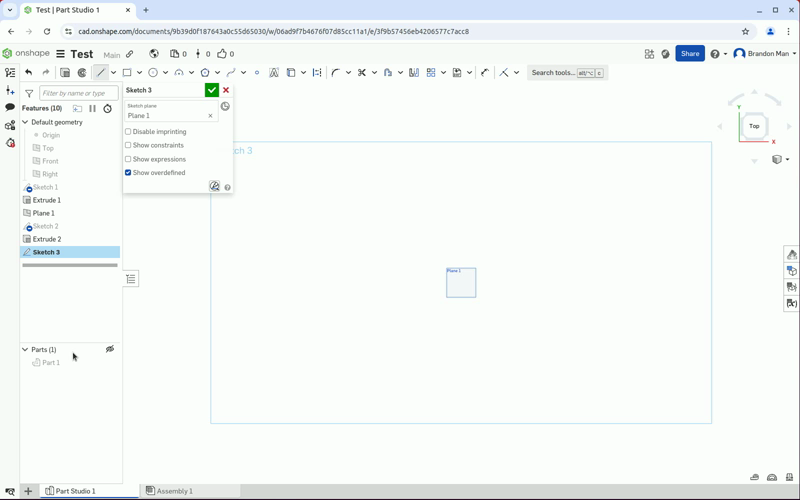
mouse_move(369, 304)
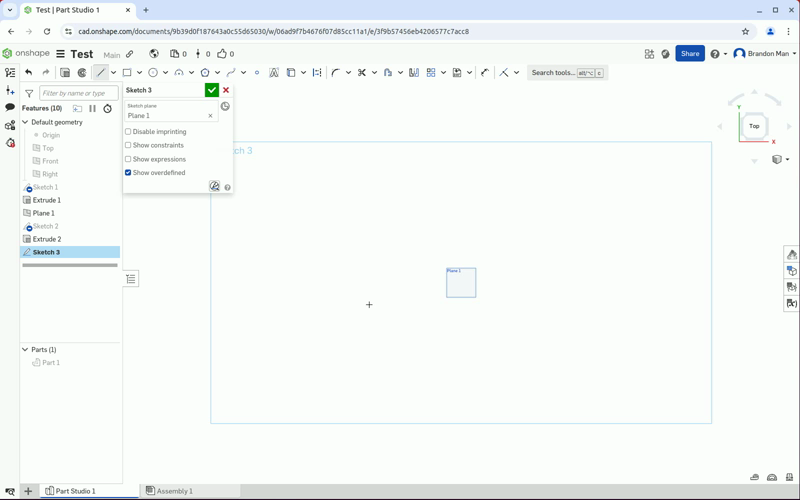
click(369, 304)
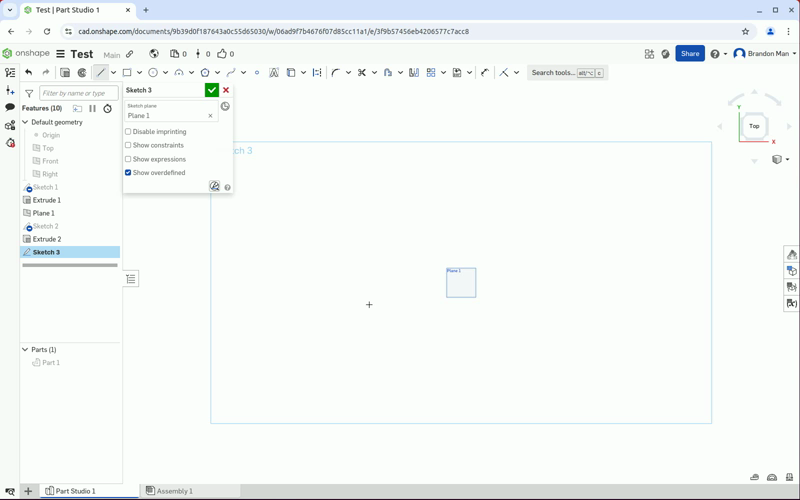
key_up(shift)
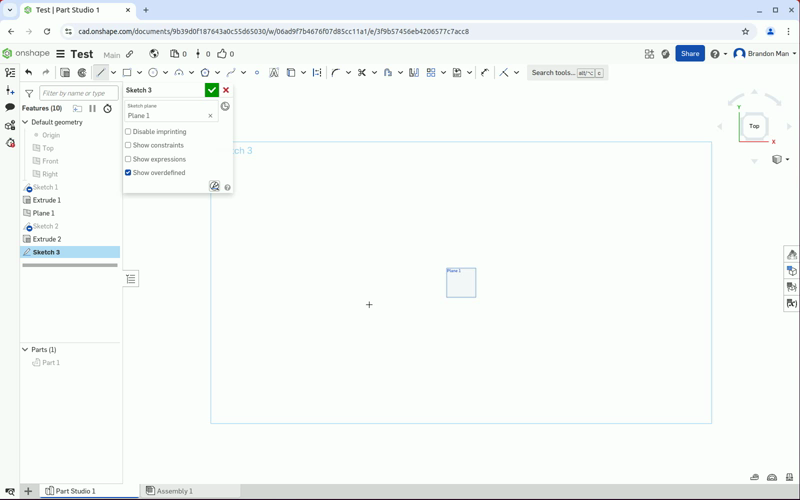
key_down(shift)
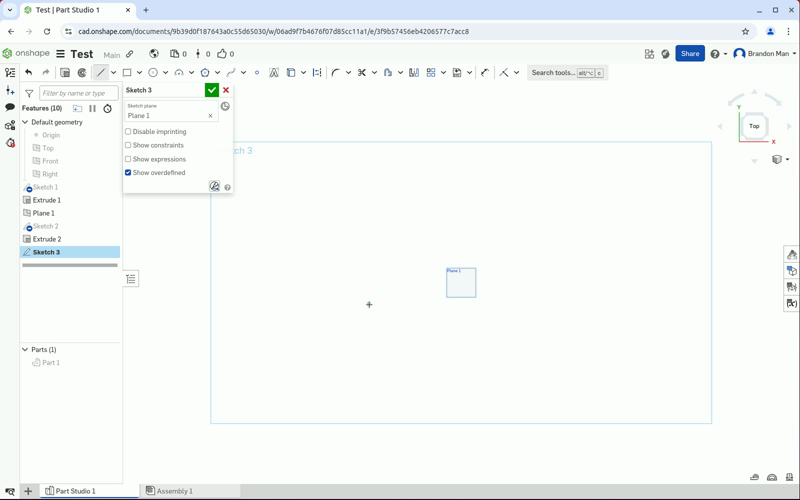
mouse_move(439, 374)
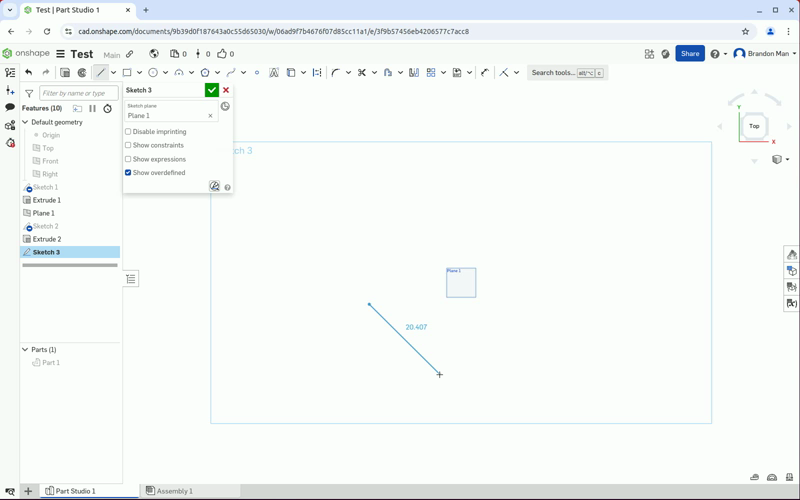
click(439, 374)
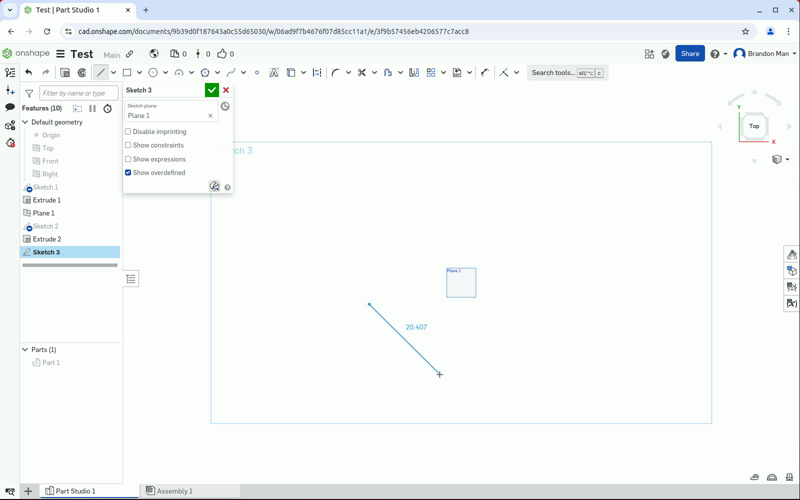
key_up(shift)
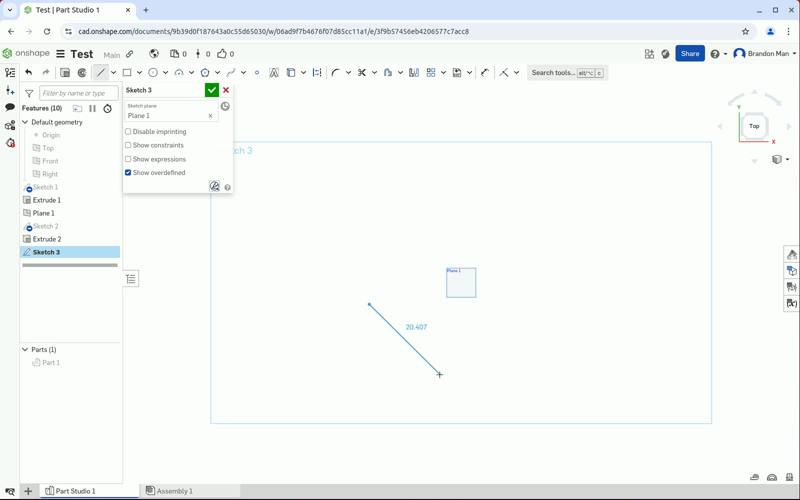
key(esc)
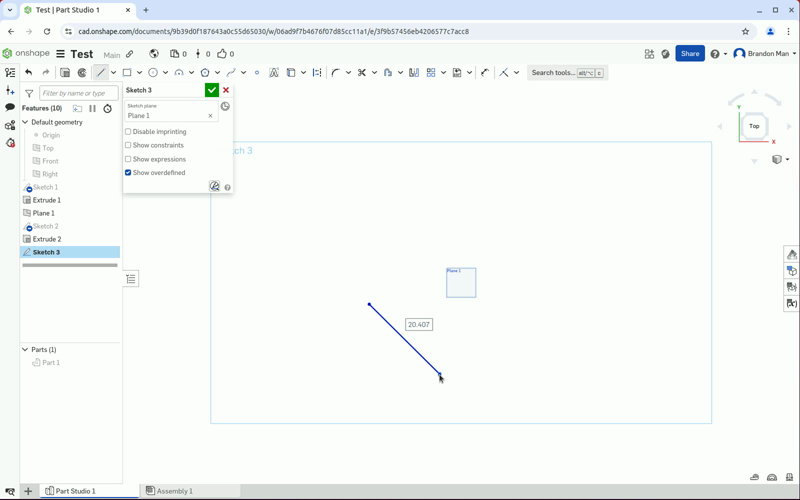
key(a)
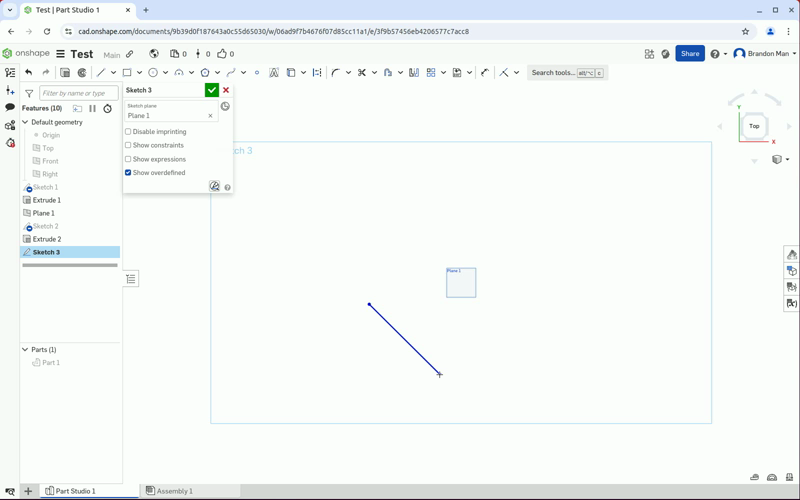
mouse_move(439, 374)
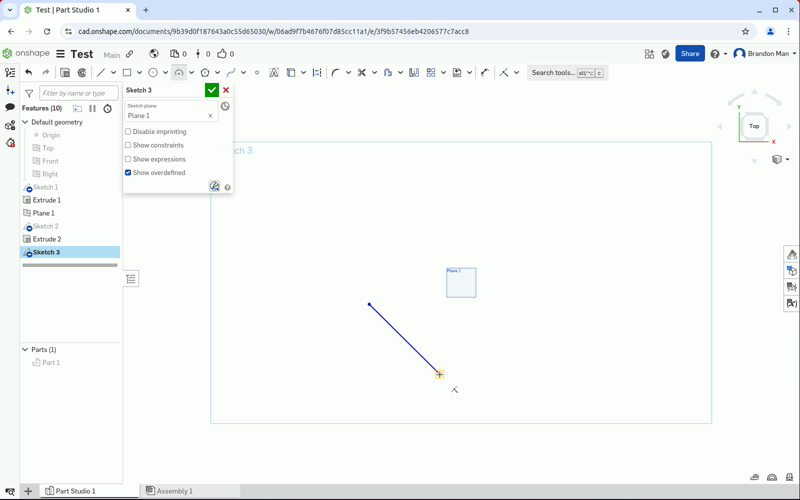
click(439, 374)
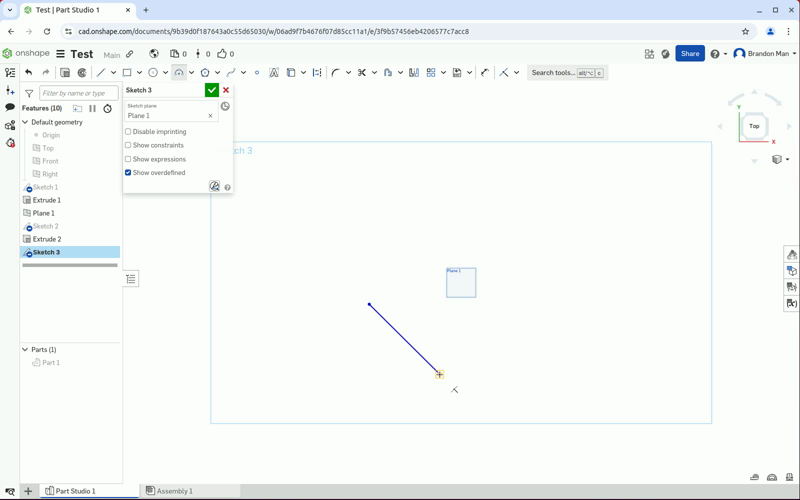
mouse_move(369, 304)
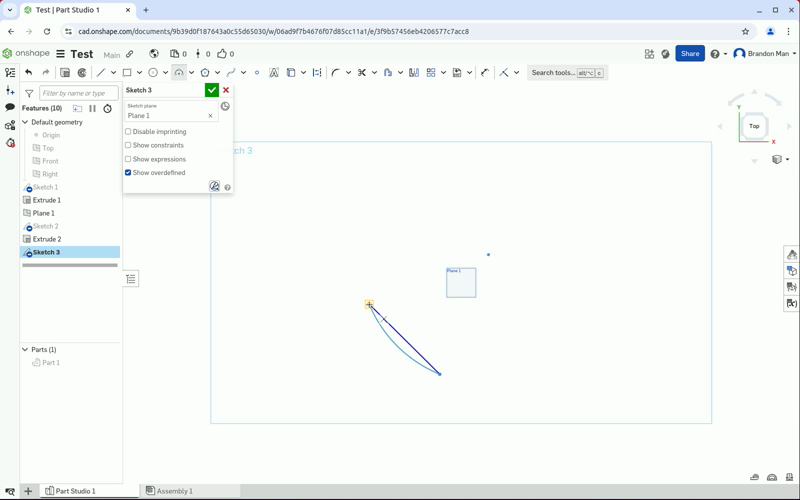
click(369, 304)
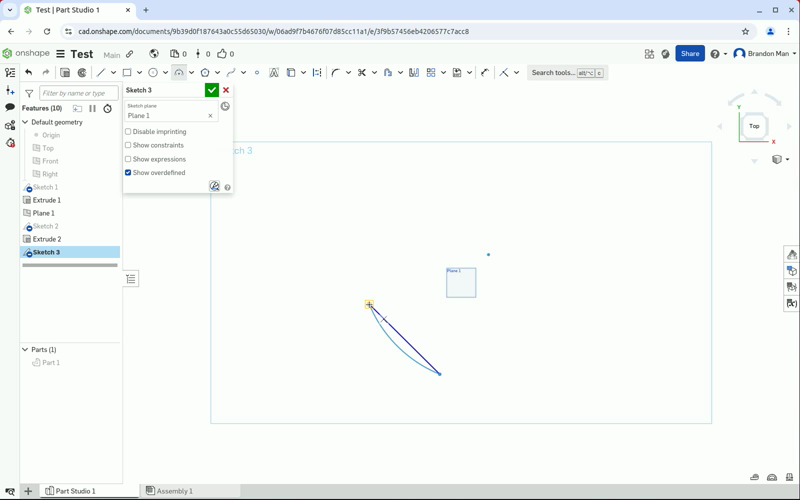
key_down(shift)
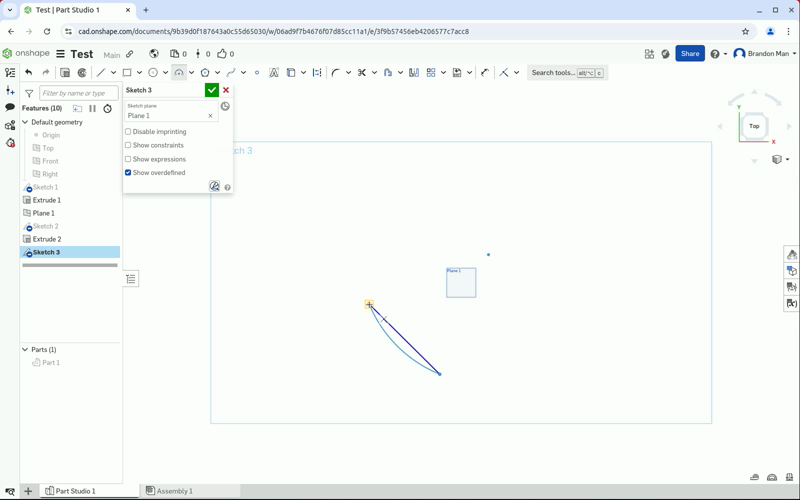
mouse_move(440, 303)
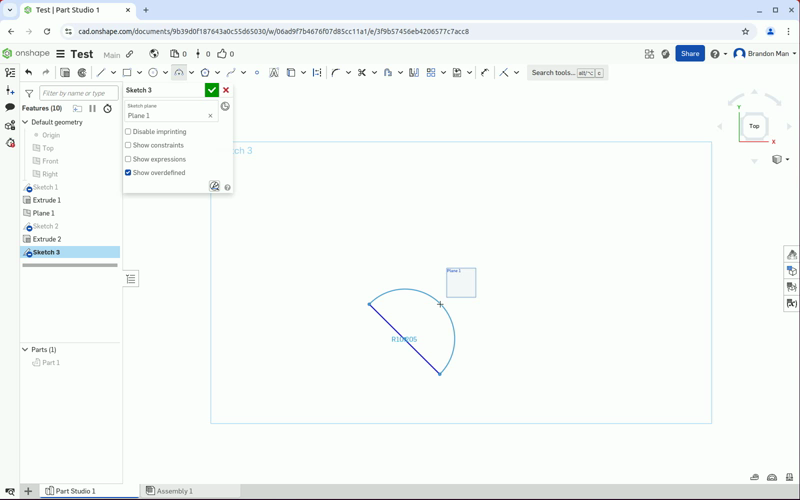
click(440, 303)
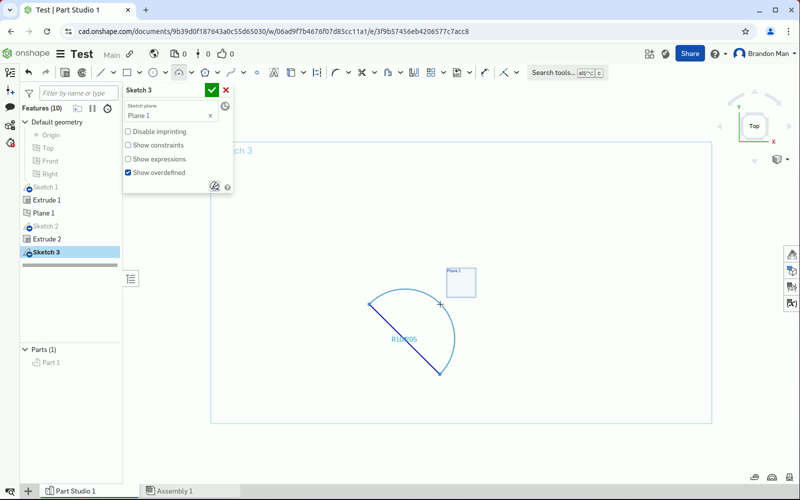
key_up(shift)
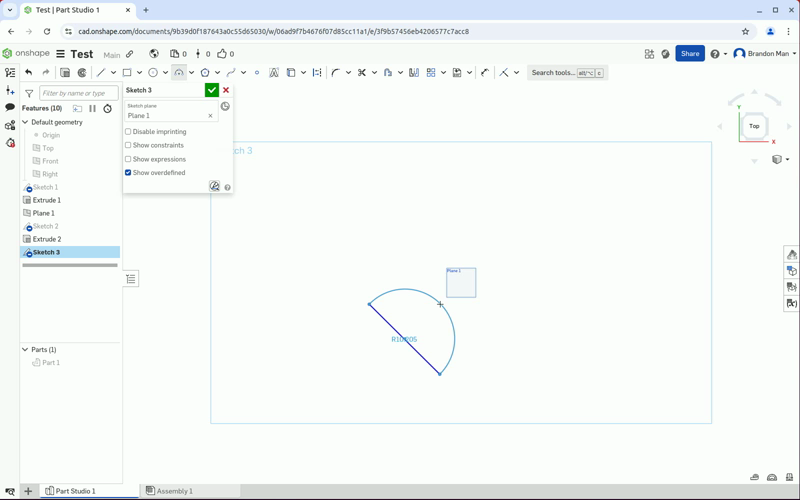
key(esc)
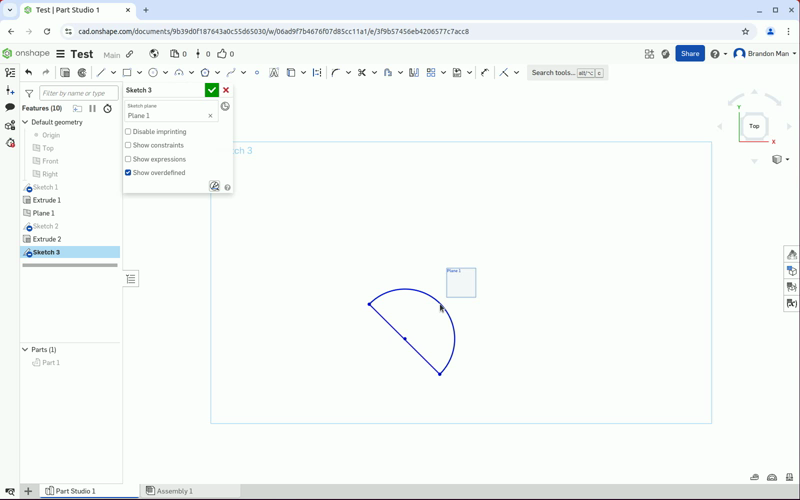
mouse_move(425, 343)
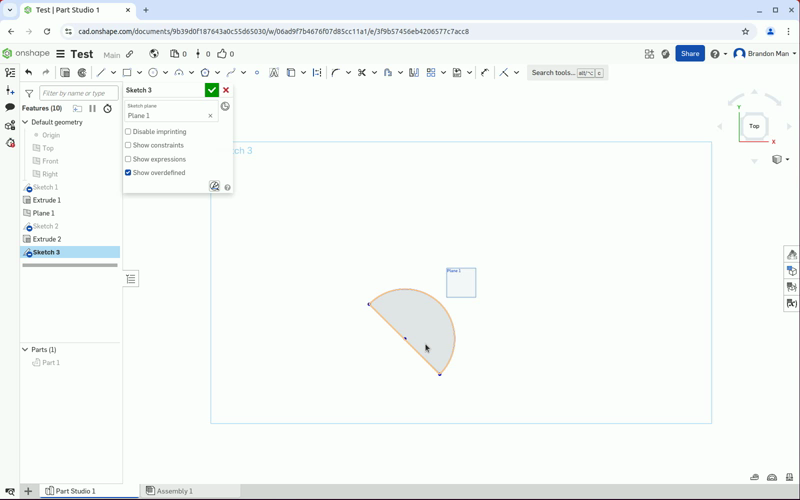
click(425, 343)
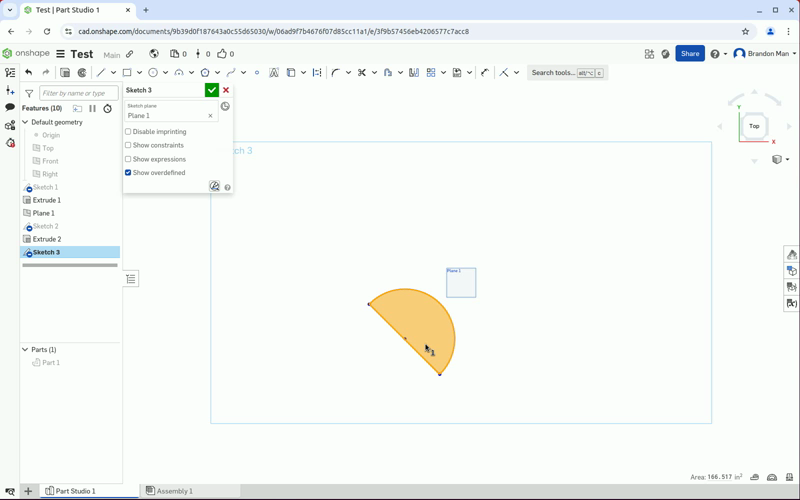
mouse_move(73, 352)
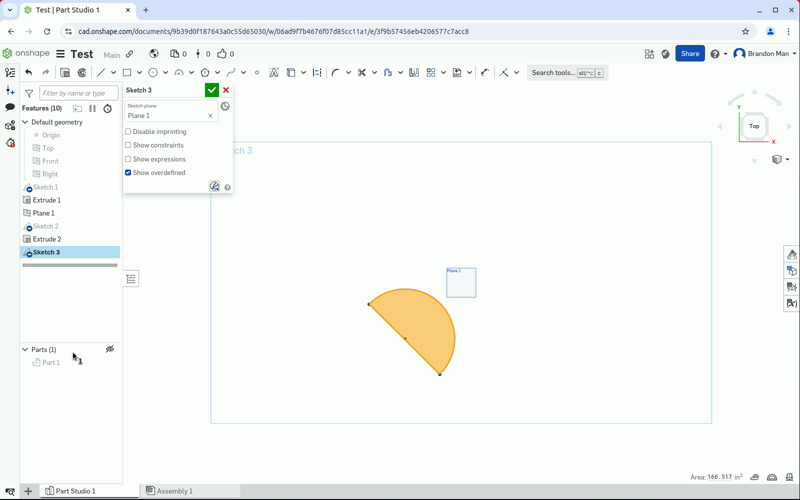
key(shift+y)
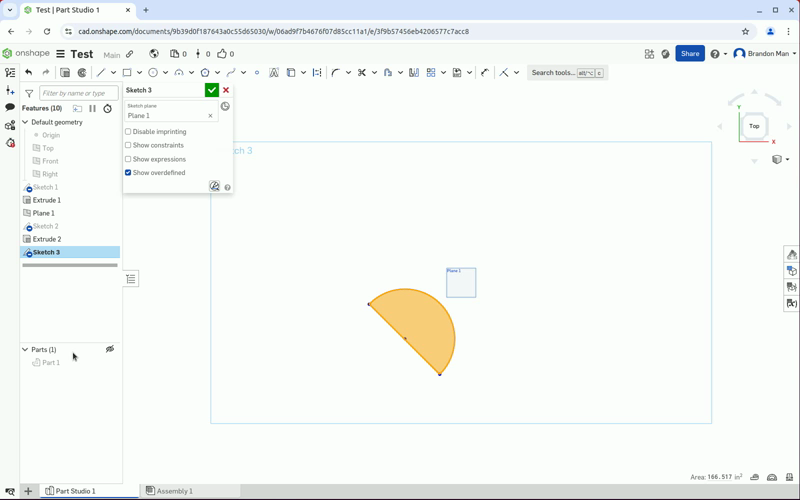
key(shift+e)
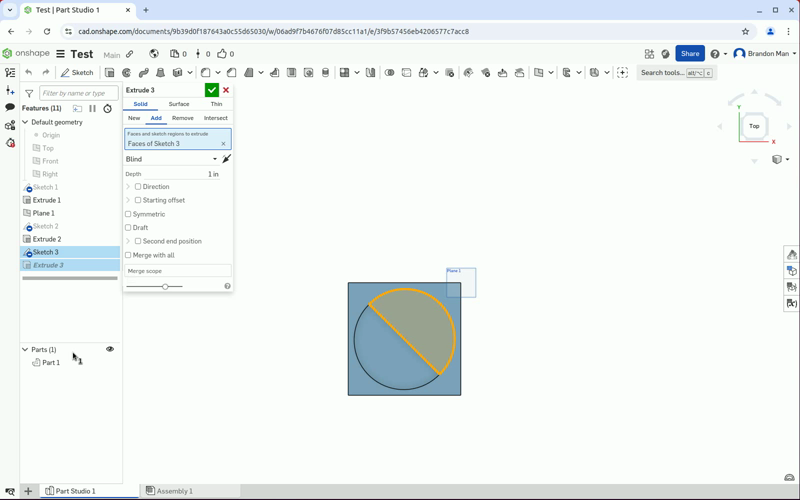
mouse_move(143, 106)
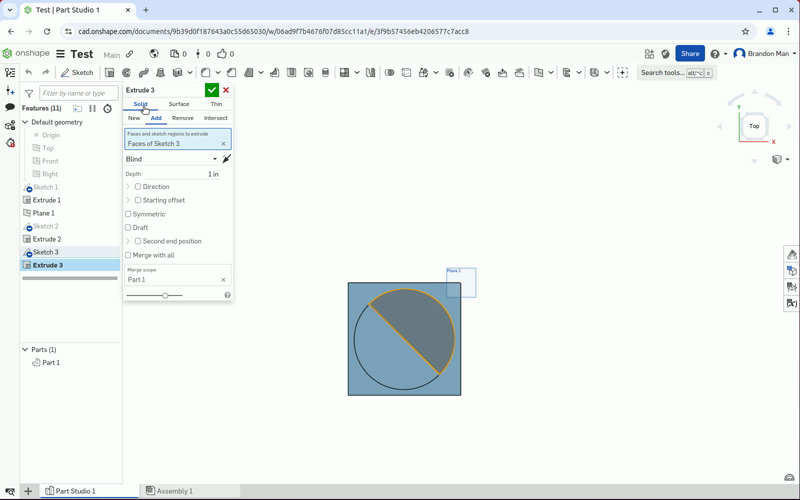
click(143, 106)
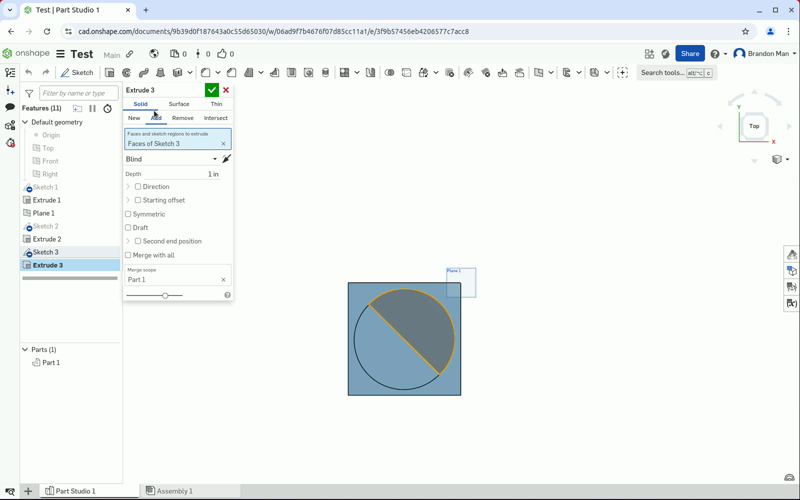
mouse_move(186, 120)
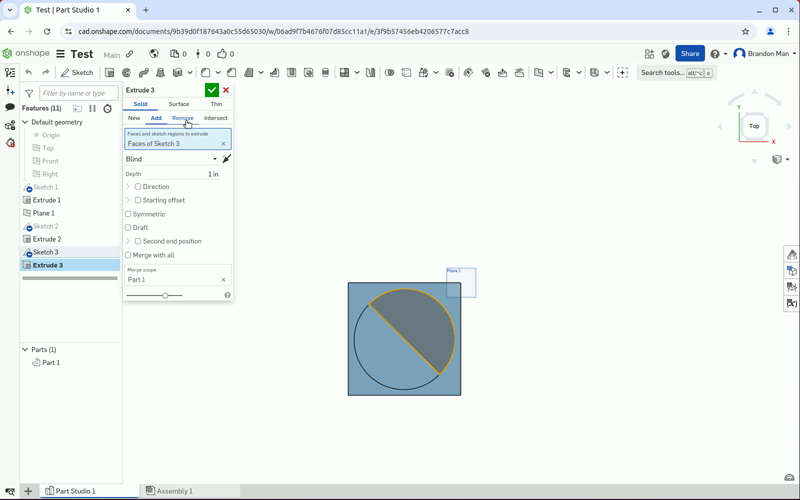
click(186, 120)
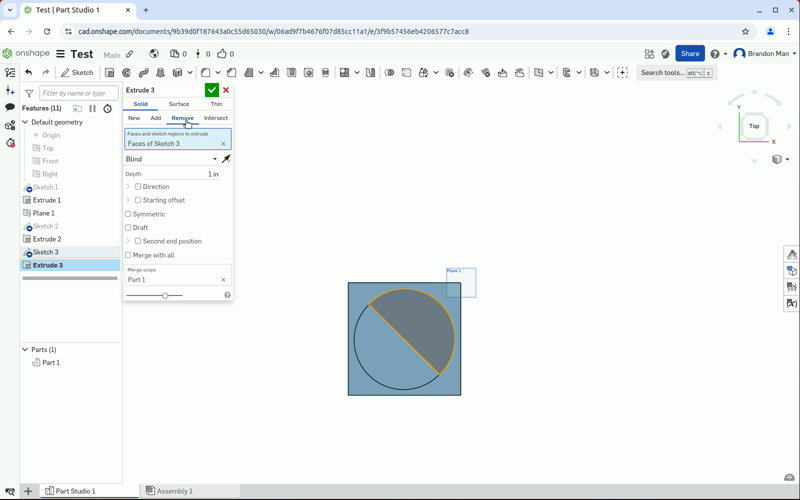
key(tab, 4)
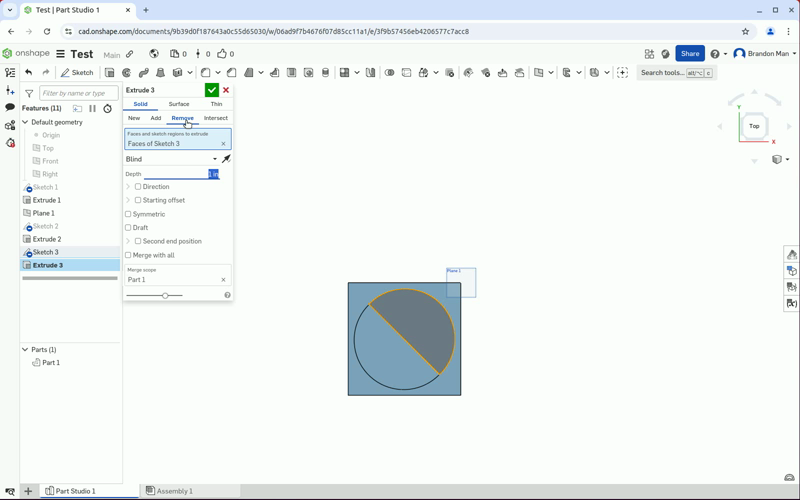
text(2.889)
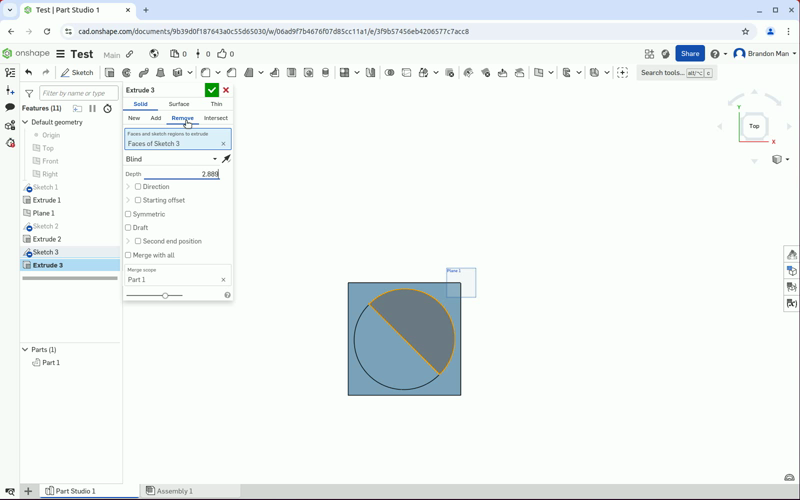
key(tab, 6)
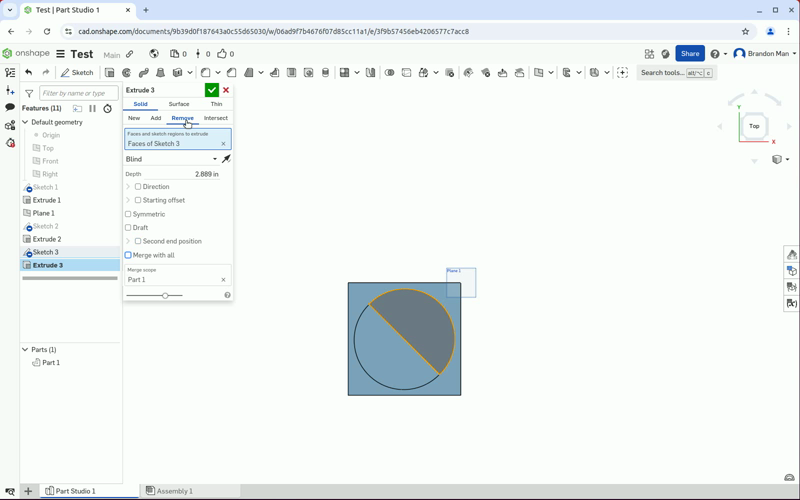
key(space)
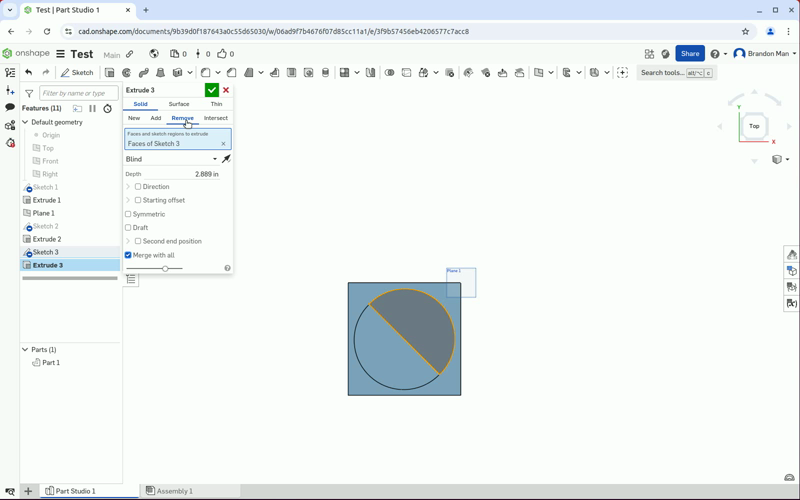
key(enter)
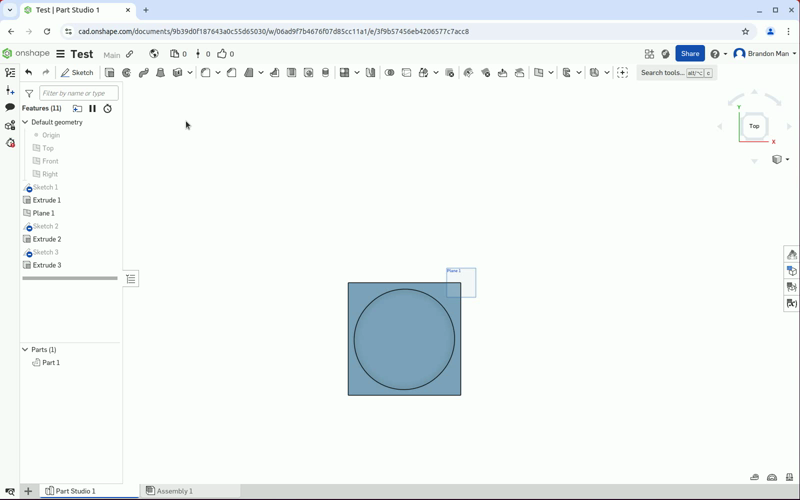
key(shift+h)
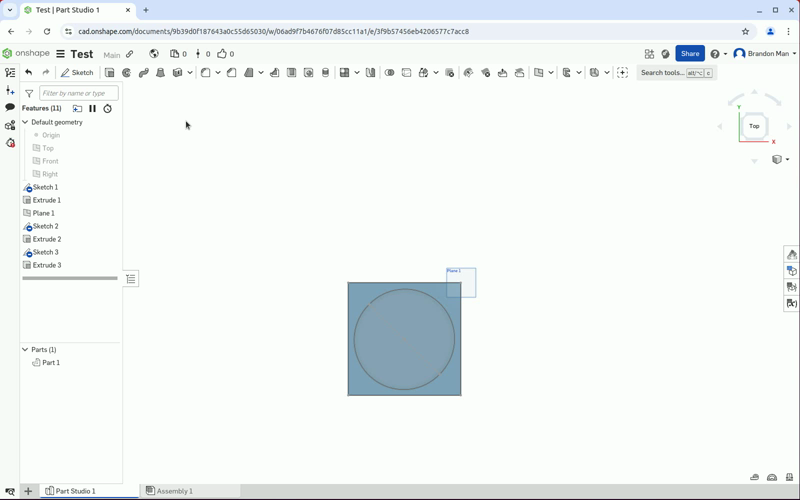
key(shift+h)
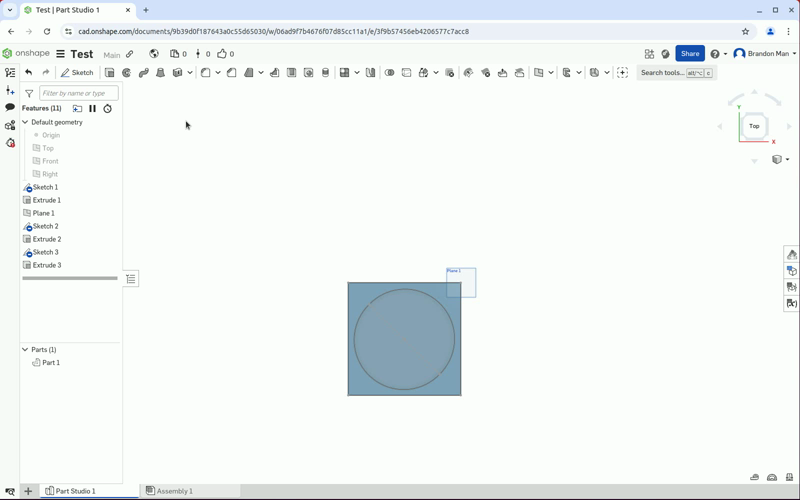
key(shift+7)
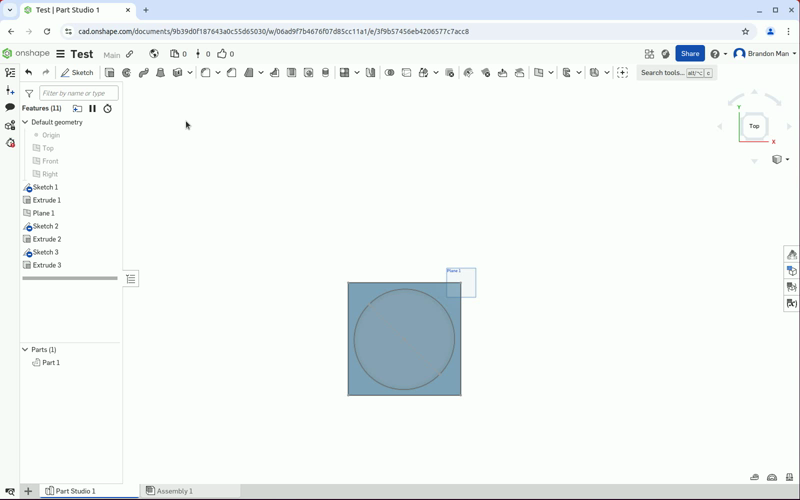
key(up, 3)
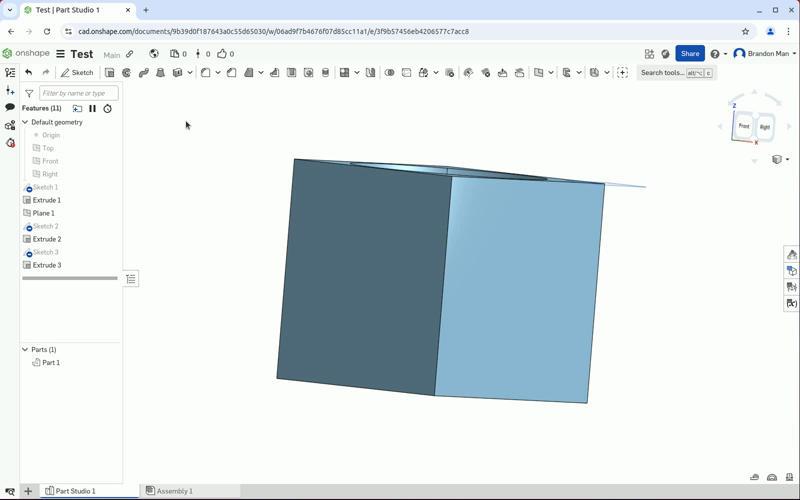
key(left, 3)
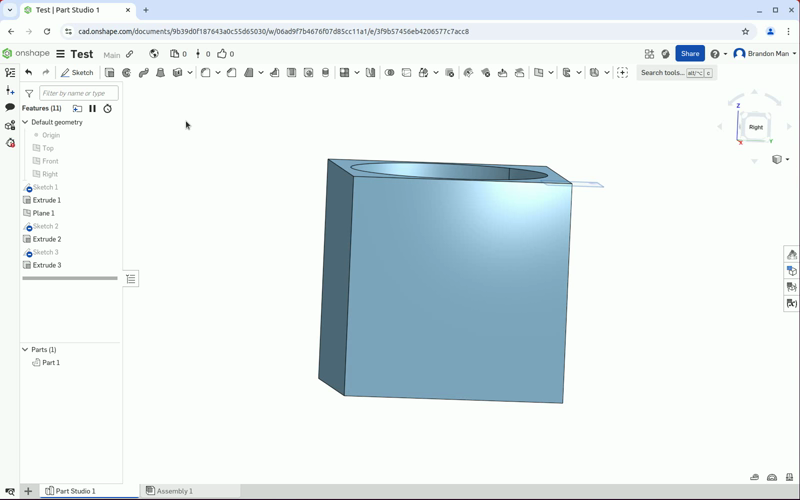
key(right, 3)
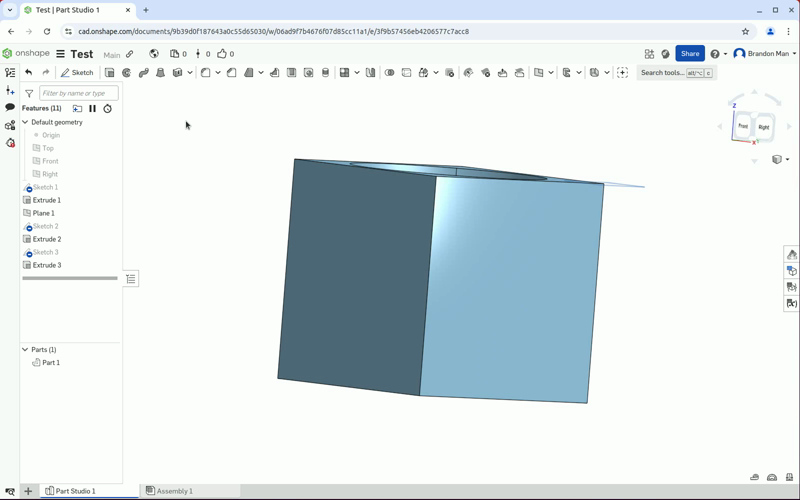
key(down, 3)
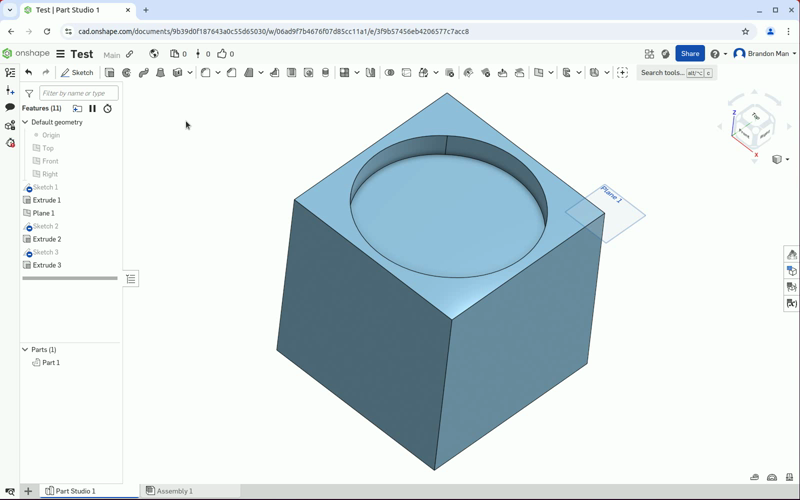
mouse_move(73, 189)
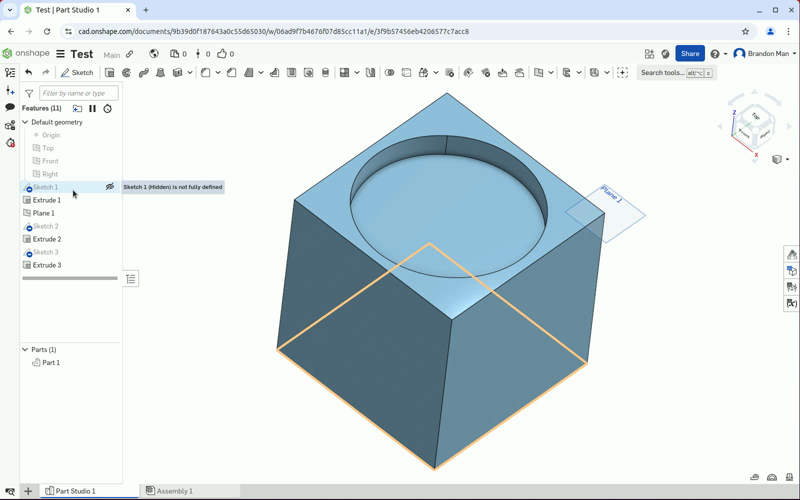
click(73, 189)